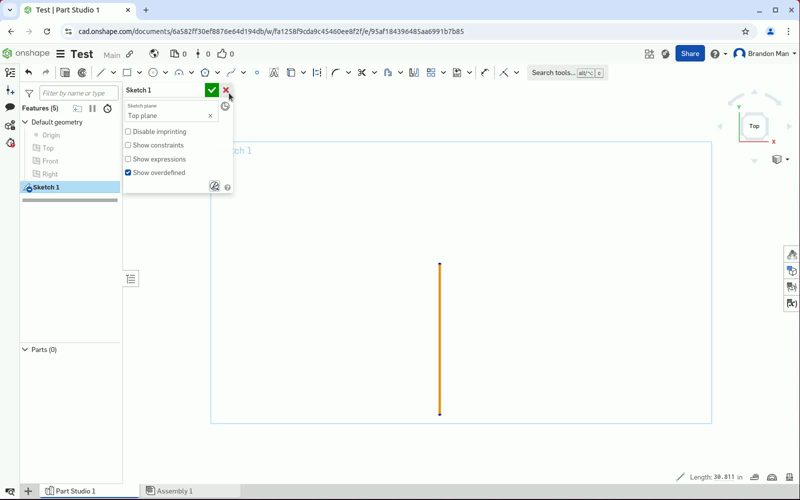
key(shift+h)
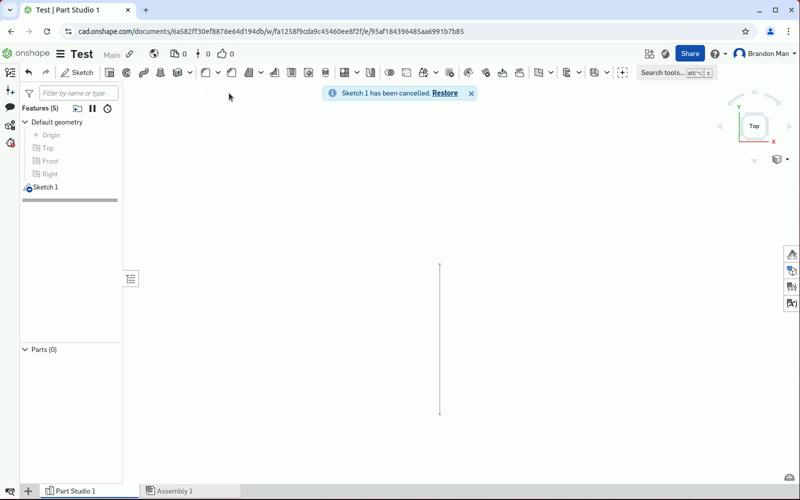
key(shift+s)
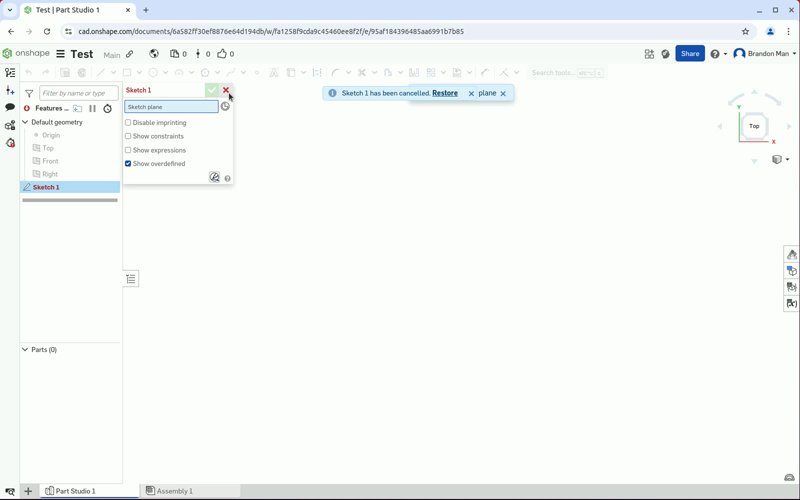
mouse_move(73, 150)
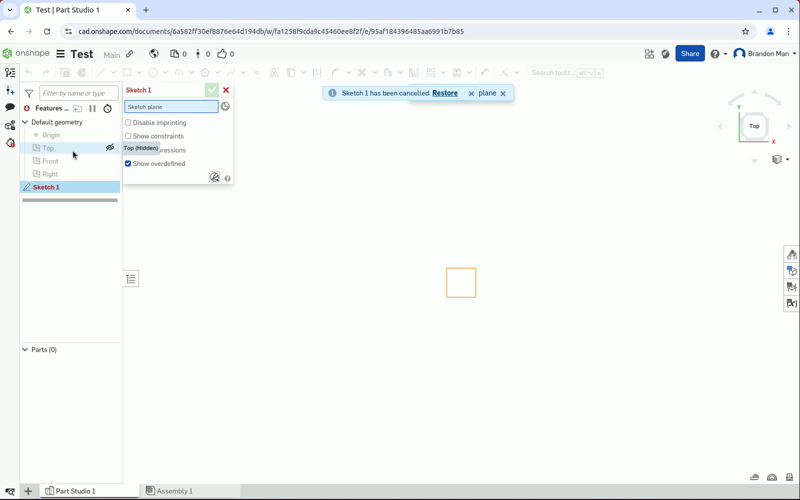
click(73, 150)
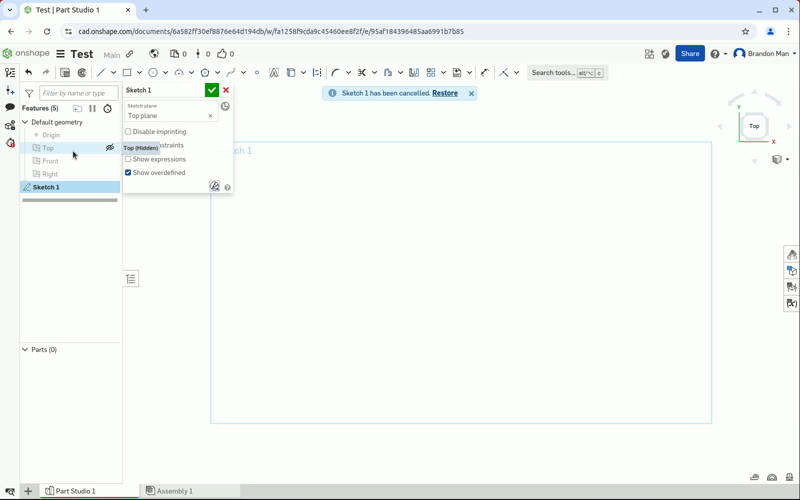
mouse_move(73, 352)
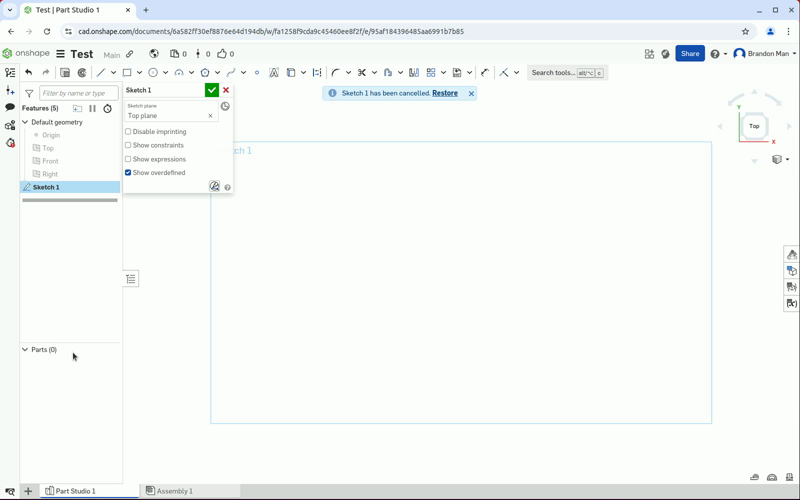
key(y)
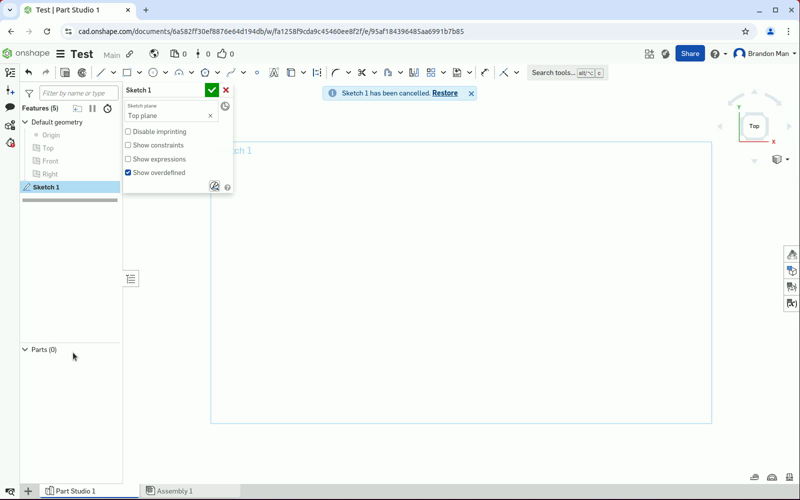
key(l)
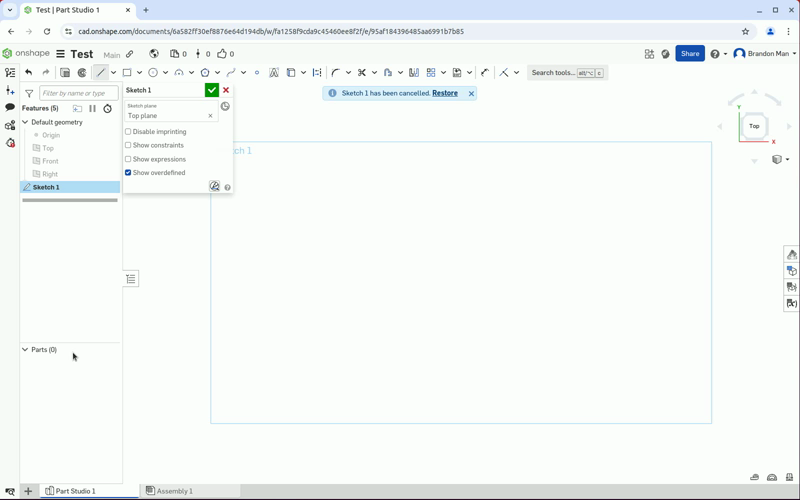
key_down(shift)
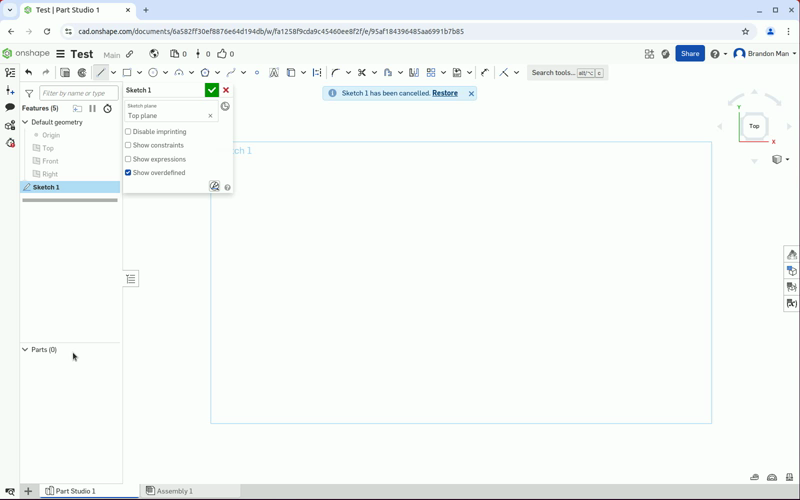
mouse_move(460, 311)
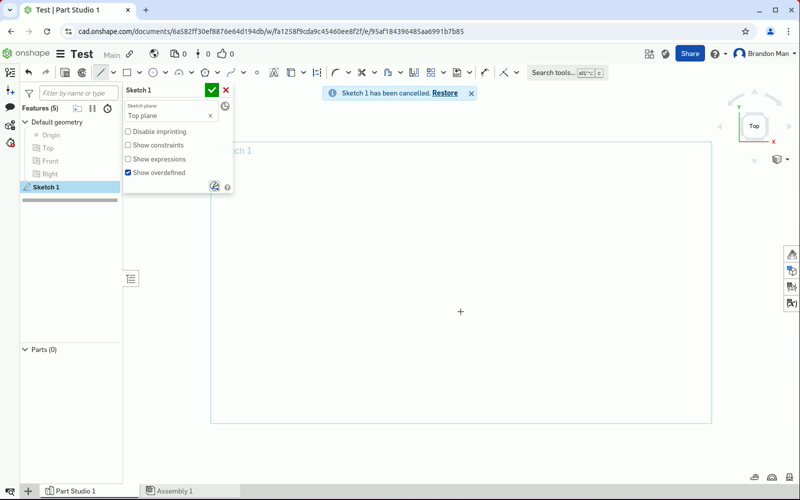
click(460, 311)
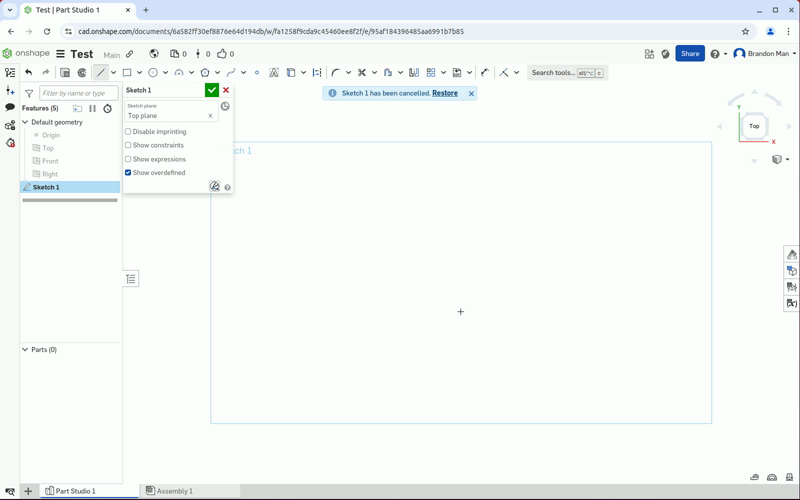
key_up(shift)
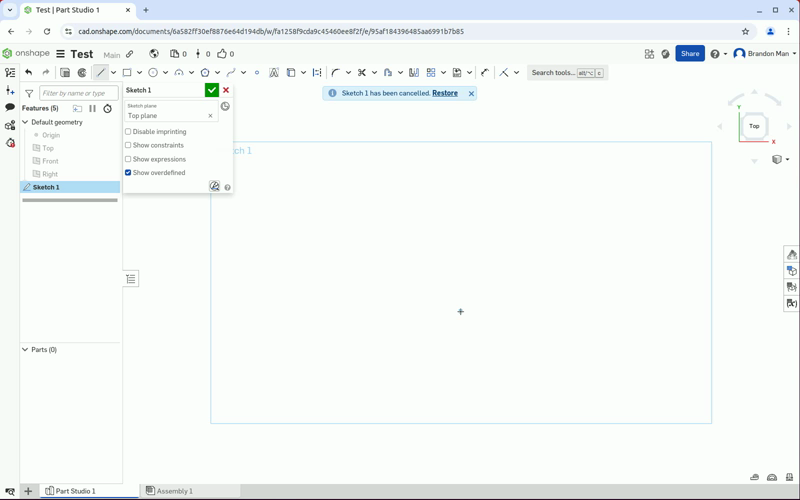
key_down(shift)
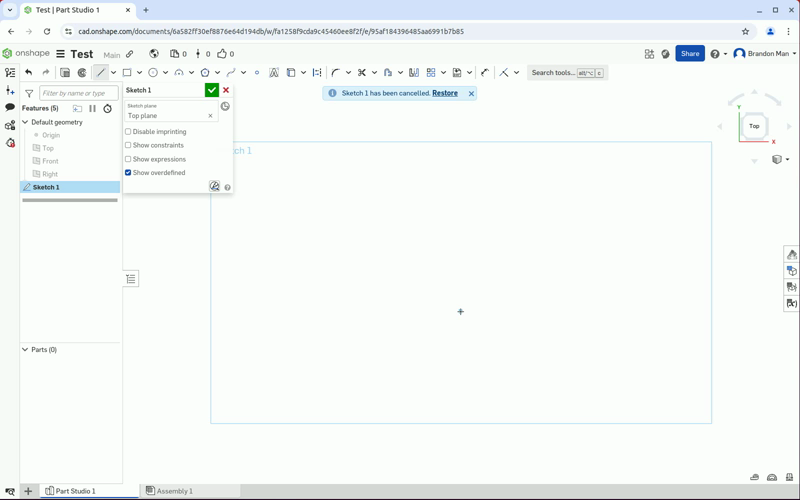
mouse_move(490, 311)
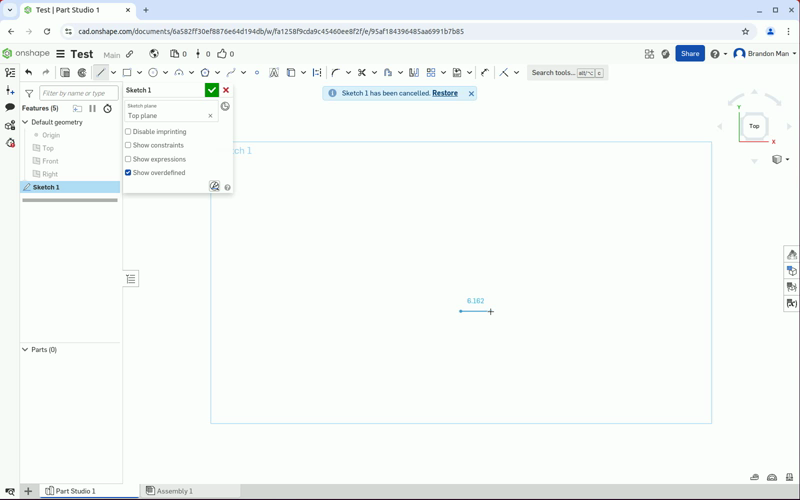
mouse_move(489, 311)
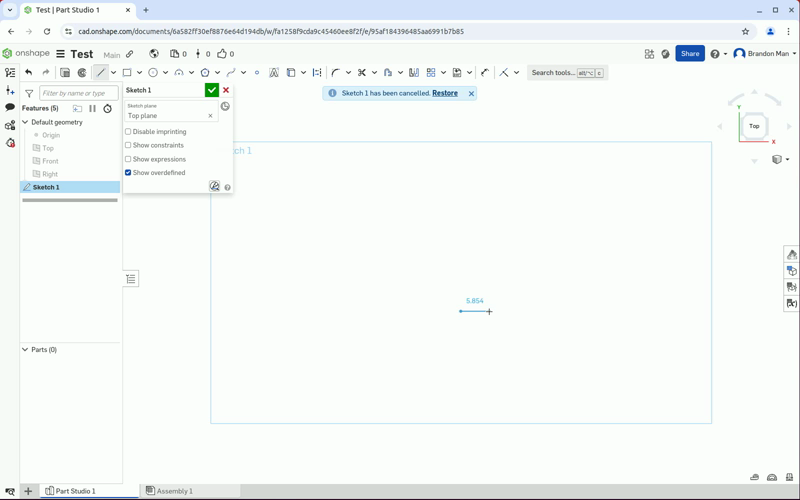
click(489, 311)
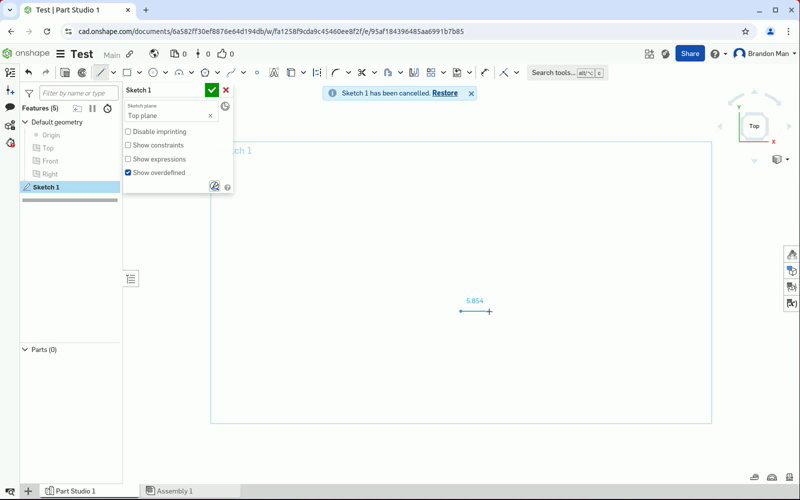
key_up(shift)
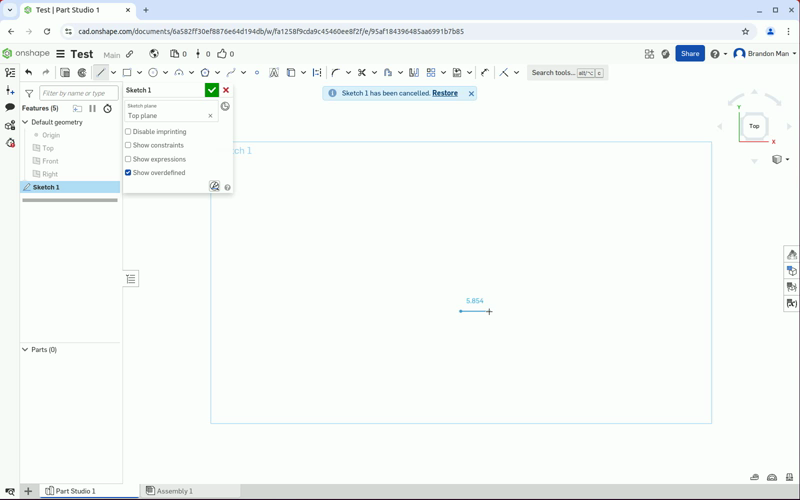
key_down(shift)
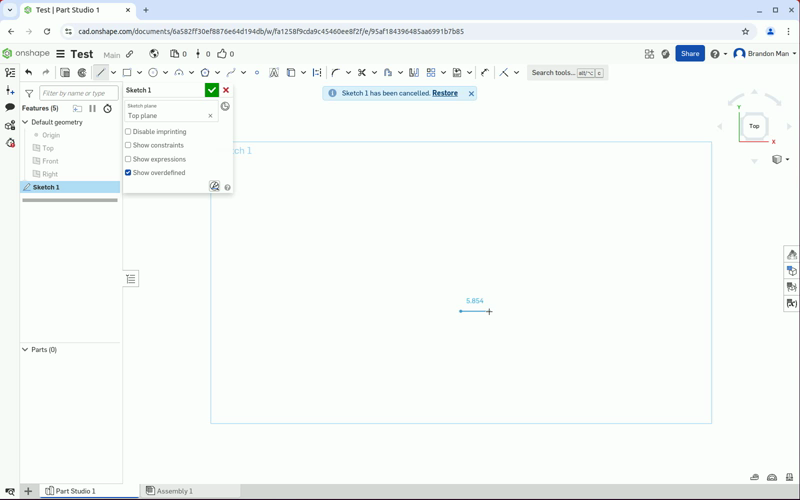
mouse_move(519, 311)
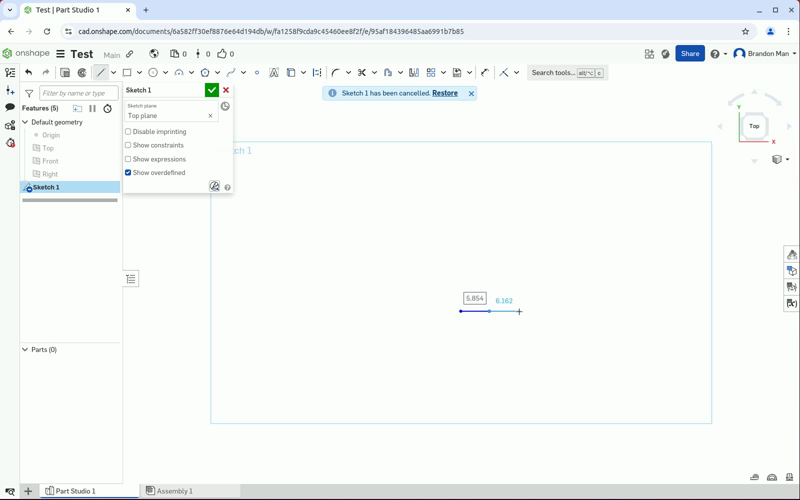
mouse_move(489, 339)
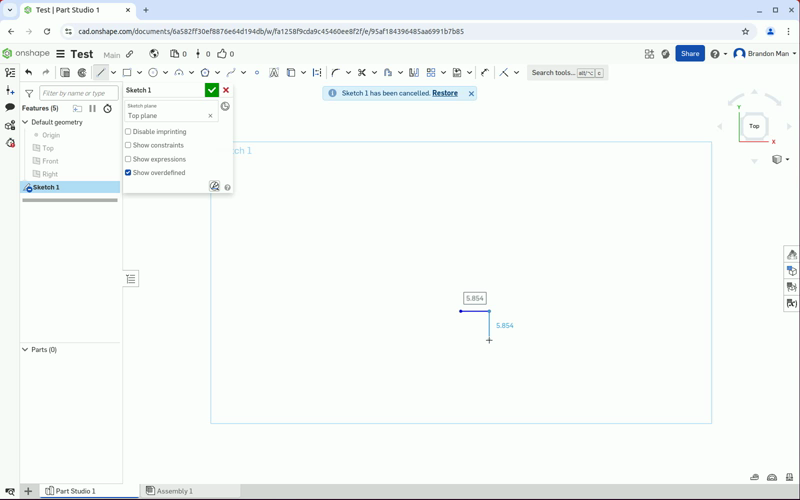
click(489, 339)
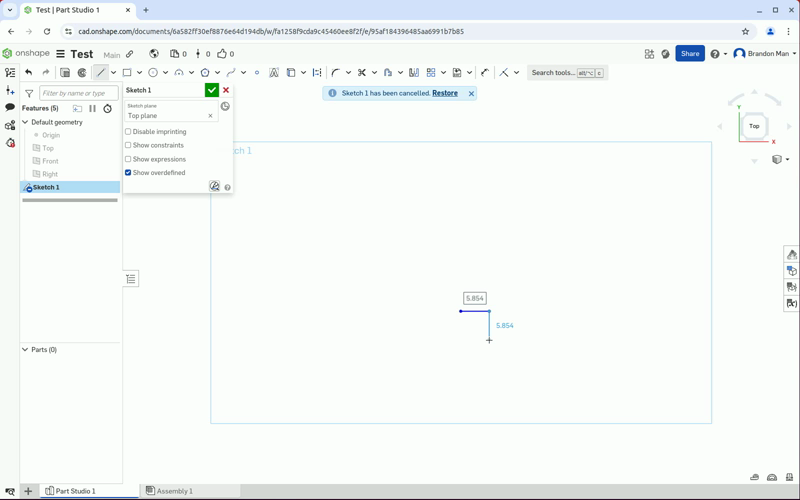
key_up(shift)
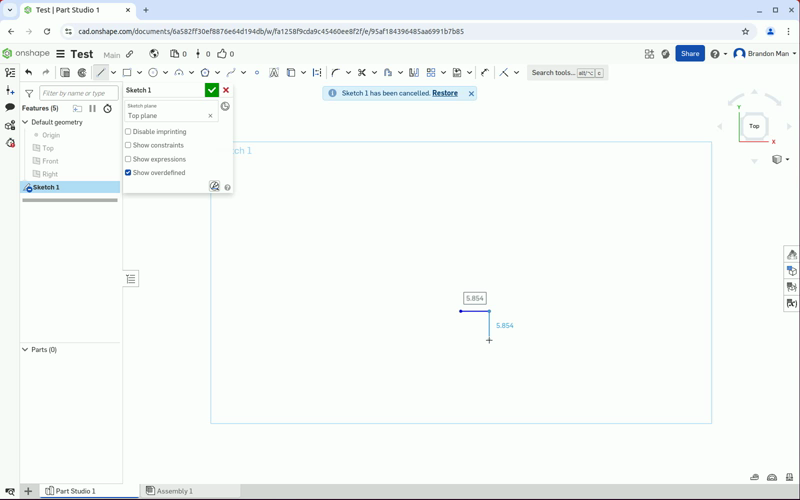
key_down(shift)
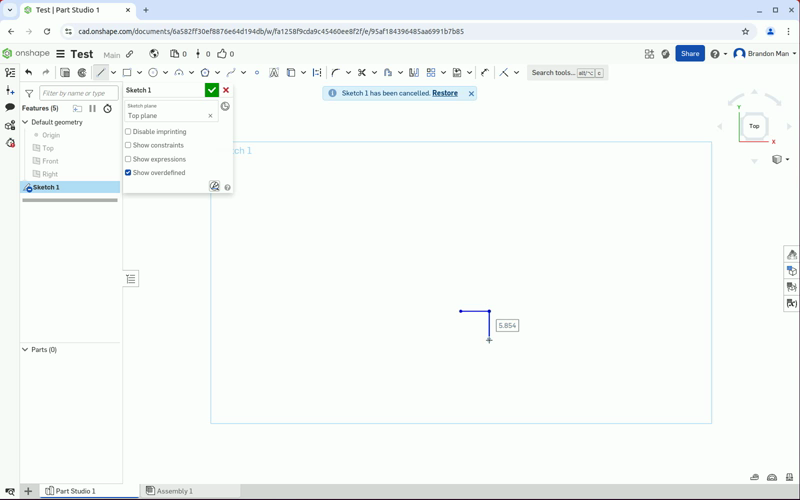
mouse_move(573, 339)
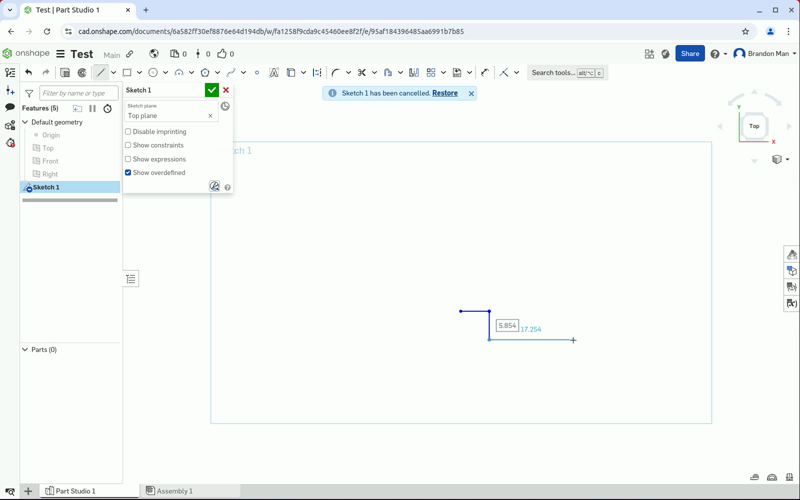
click(573, 339)
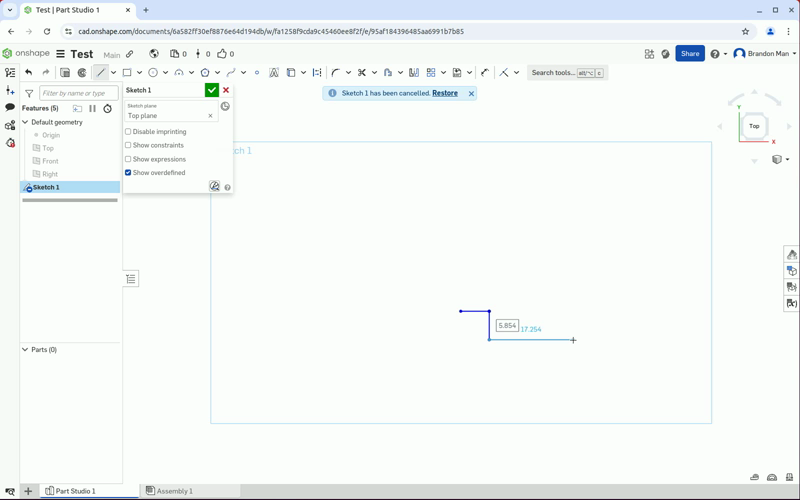
key_up(shift)
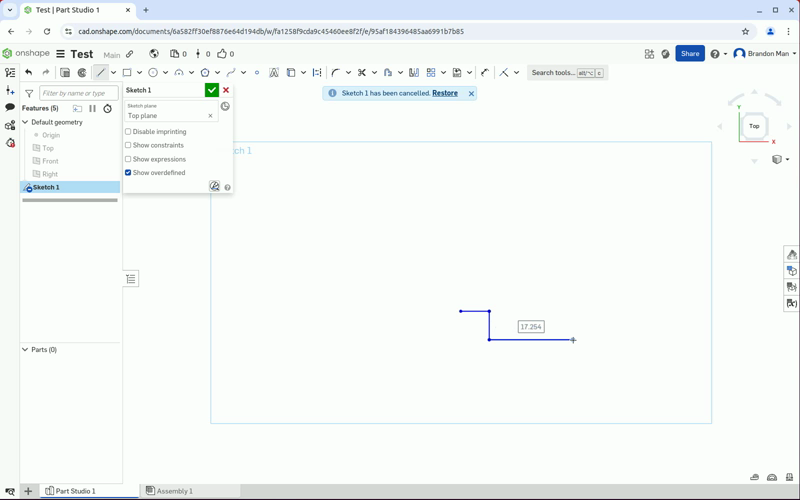
key_down(shift)
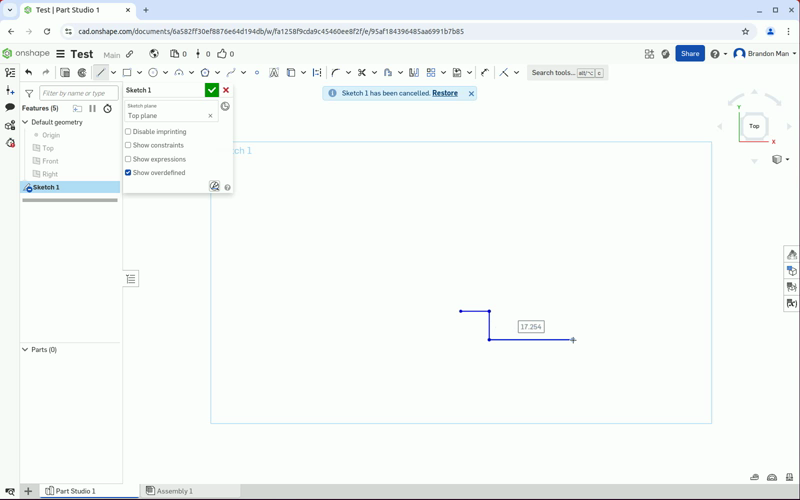
mouse_move(589, 339)
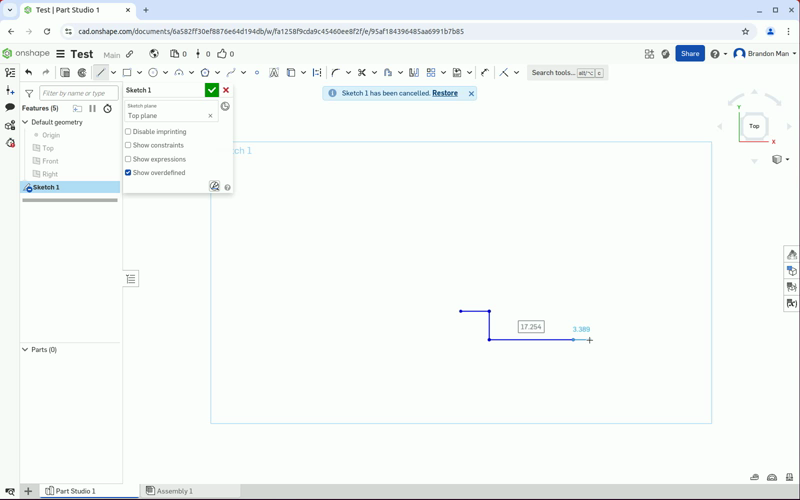
mouse_move(573, 311)
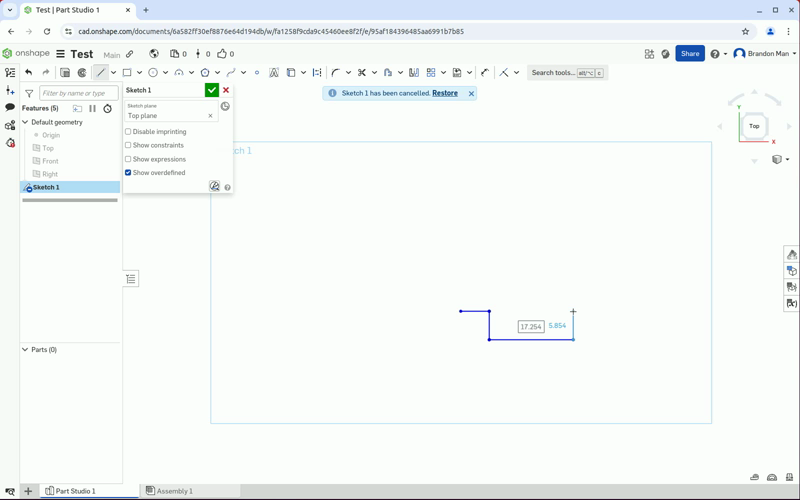
click(573, 311)
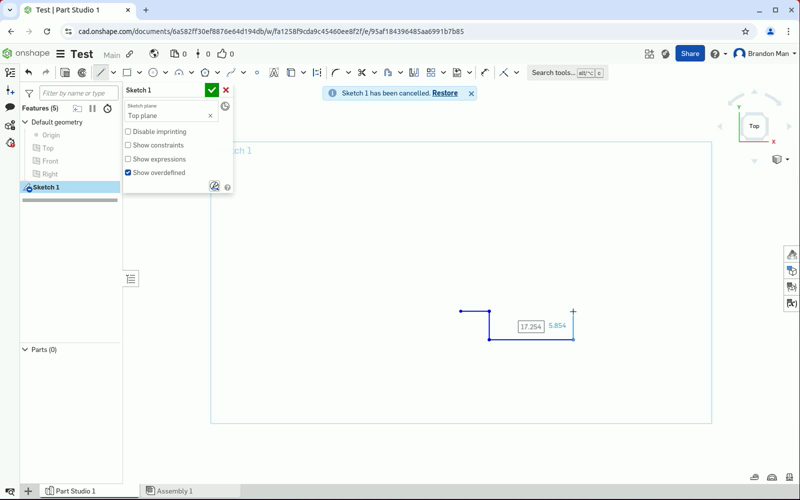
key_up(shift)
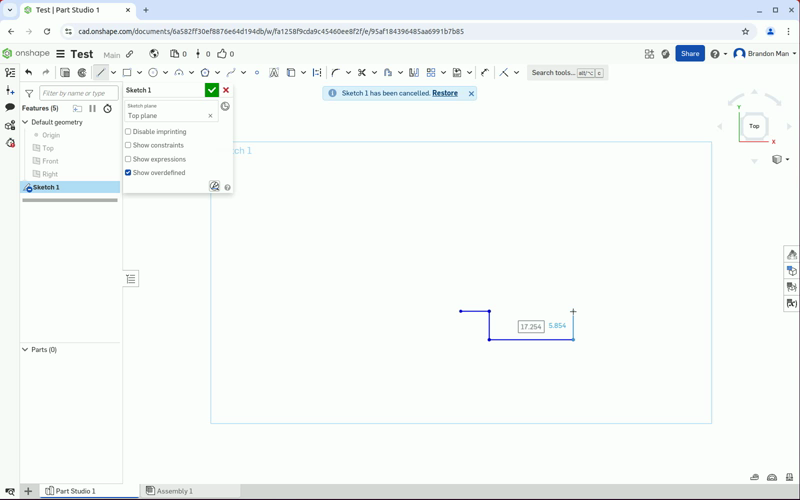
key_down(shift)
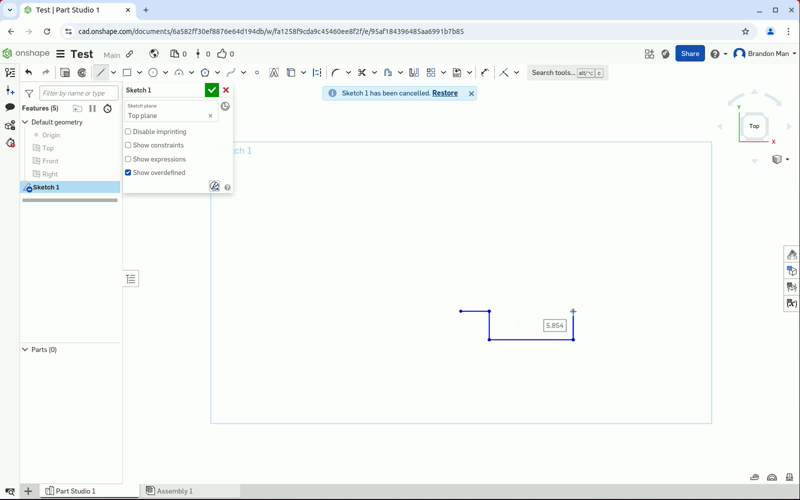
mouse_move(589, 311)
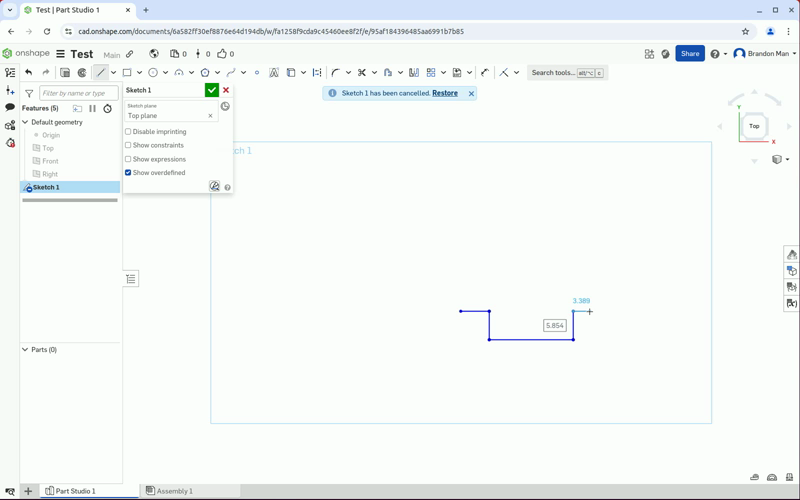
mouse_move(530, 311)
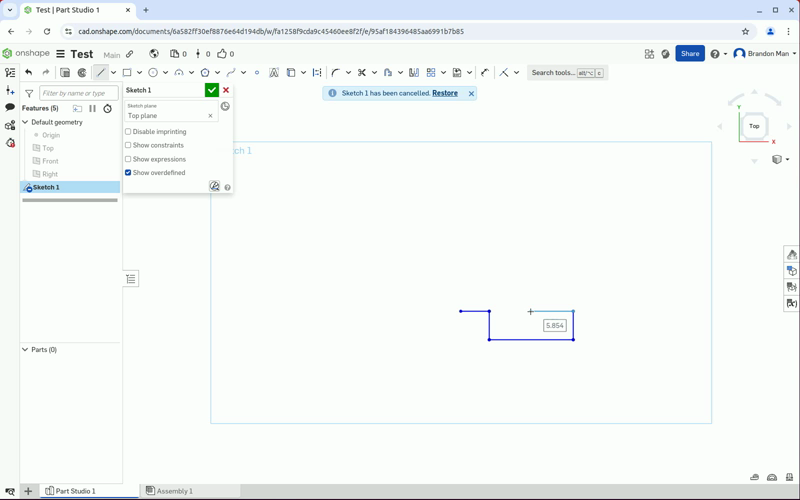
click(530, 311)
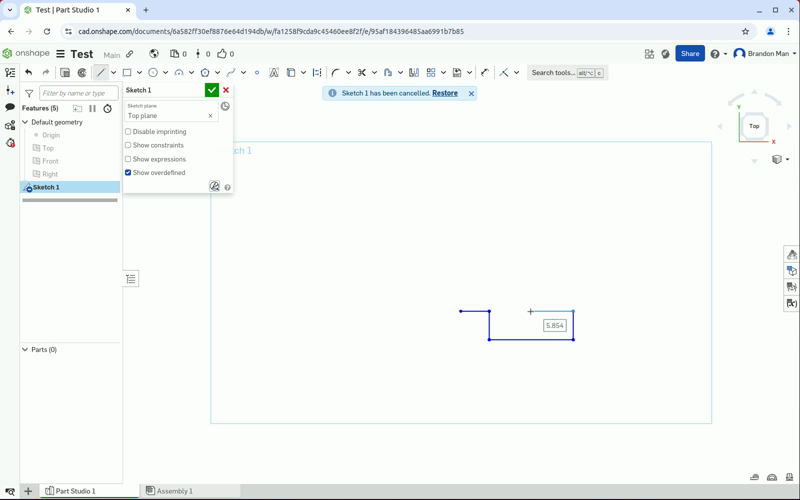
key_up(shift)
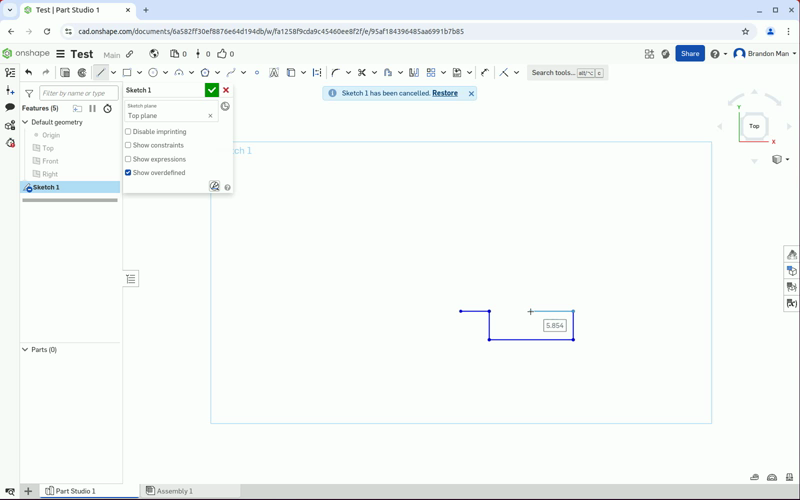
key_down(shift)
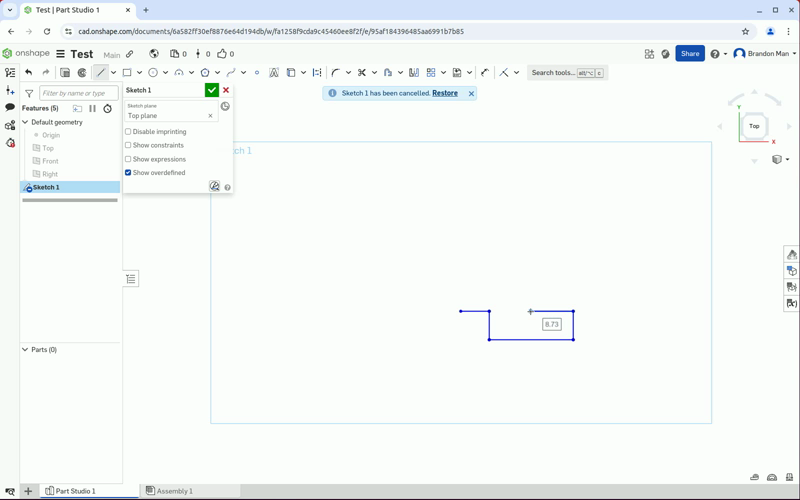
mouse_move(560, 311)
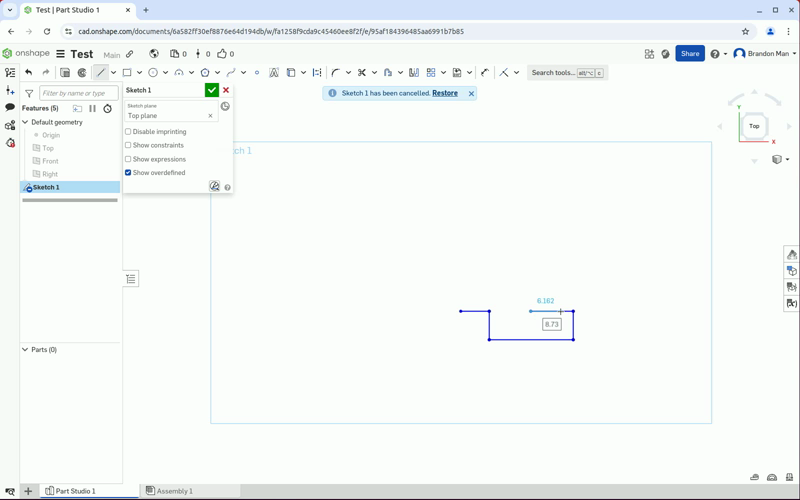
mouse_move(530, 282)
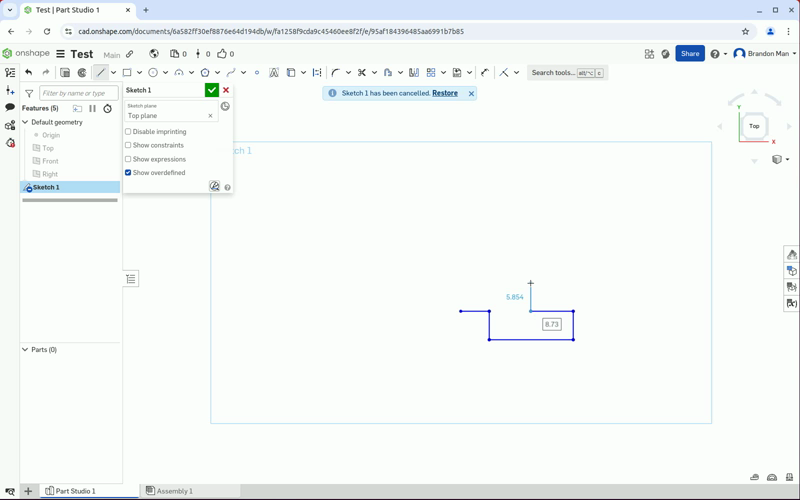
click(530, 282)
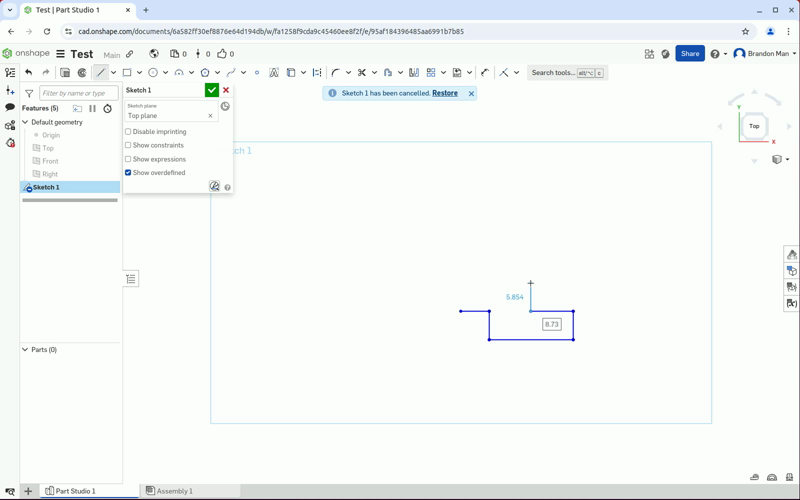
key_up(shift)
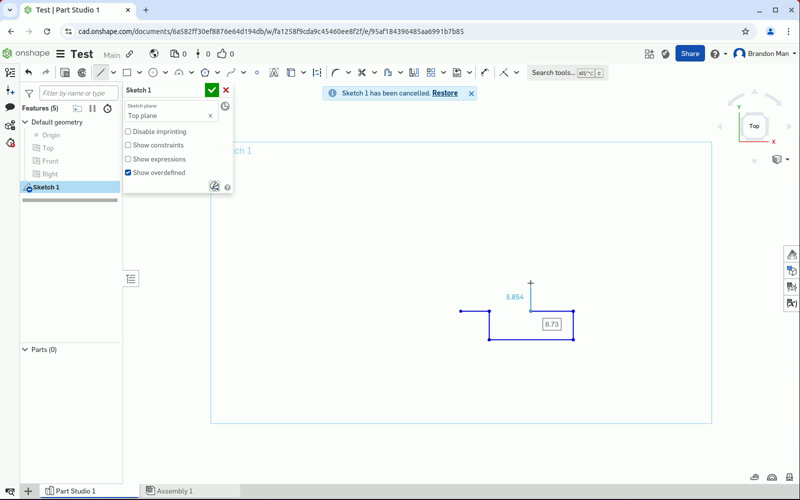
key_down(shift)
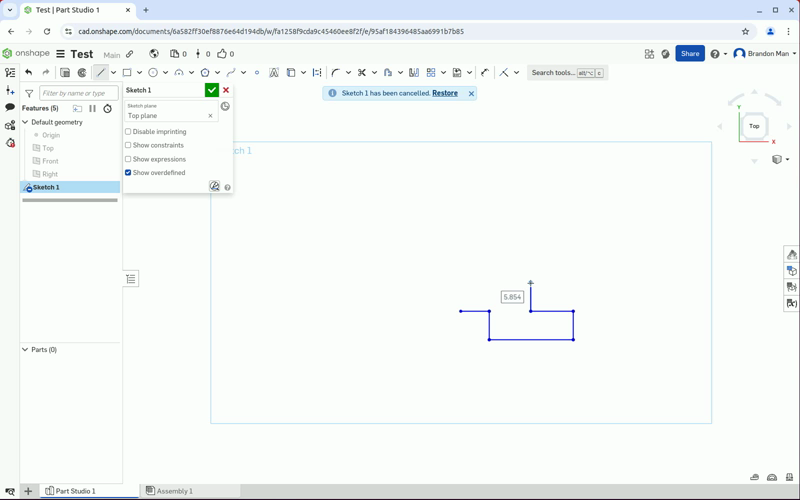
mouse_move(560, 282)
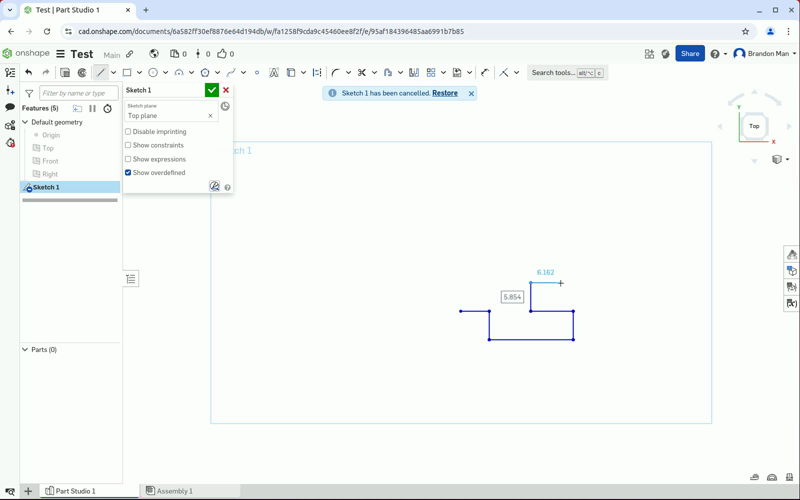
mouse_move(530, 254)
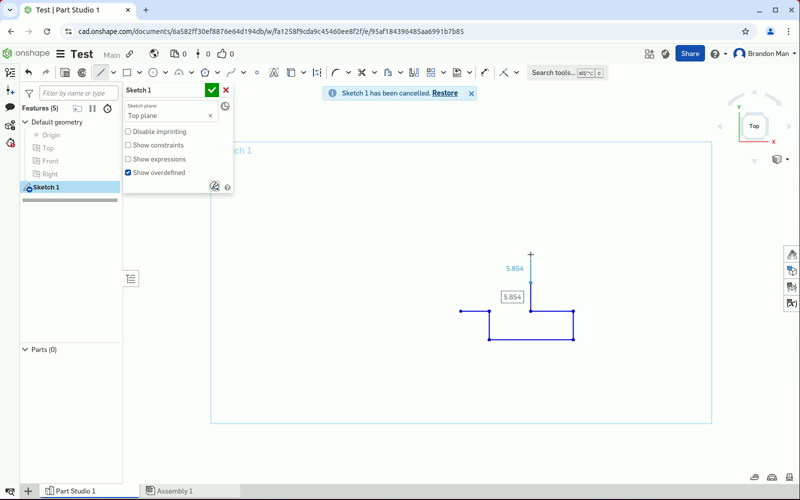
click(530, 254)
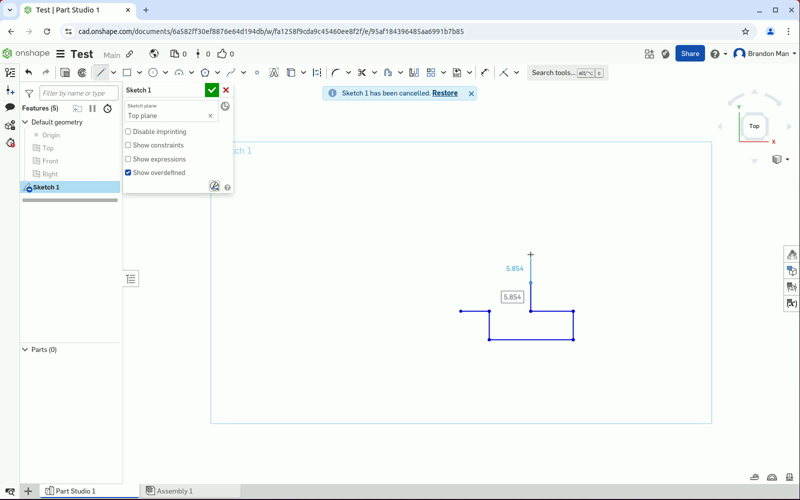
key_up(shift)
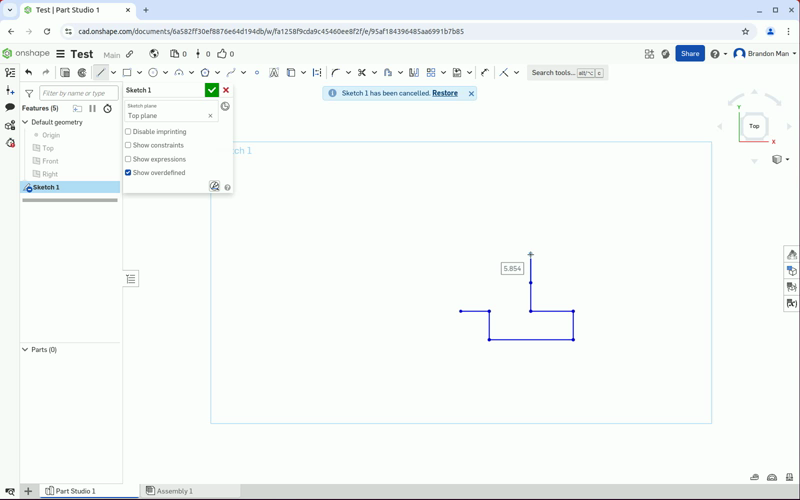
key_down(shift)
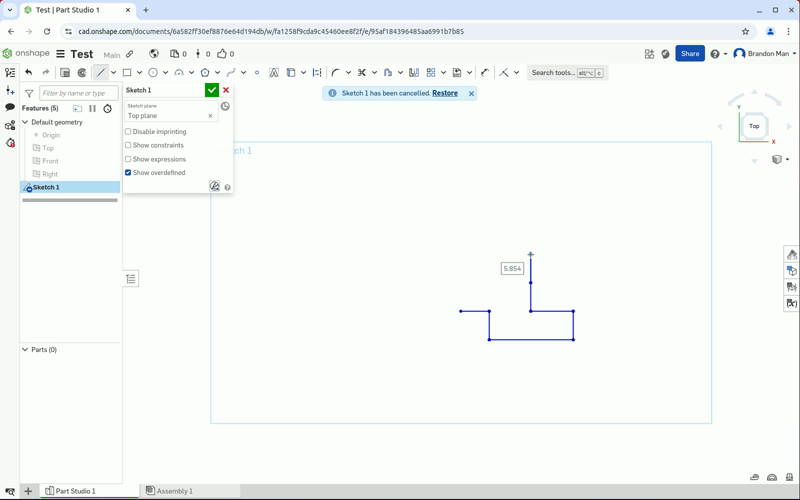
mouse_move(560, 254)
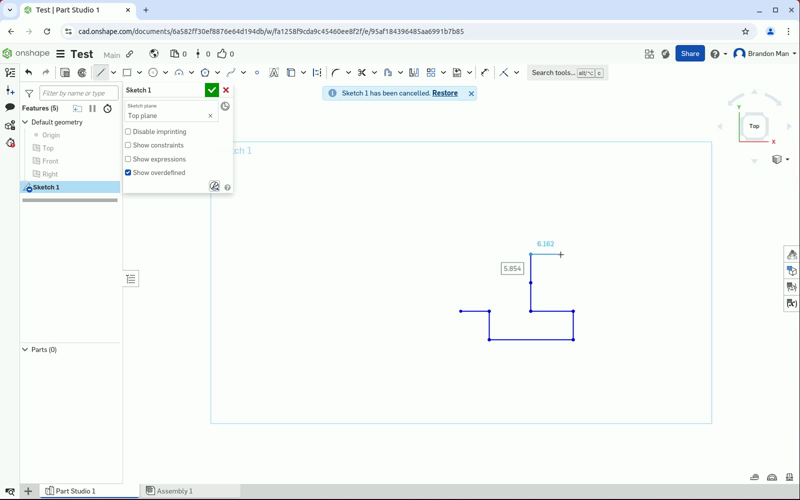
mouse_move(573, 254)
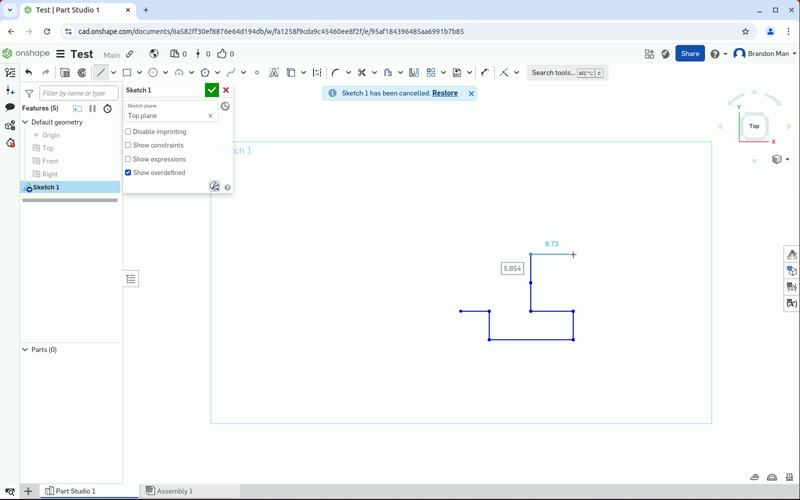
click(573, 254)
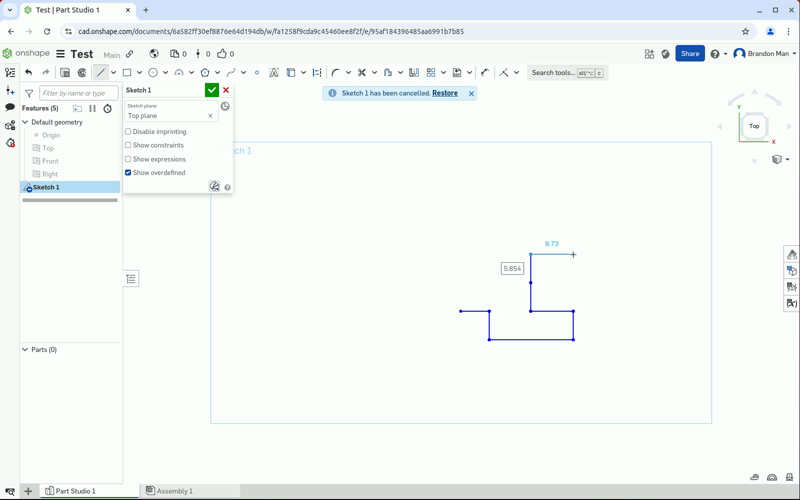
key_up(shift)
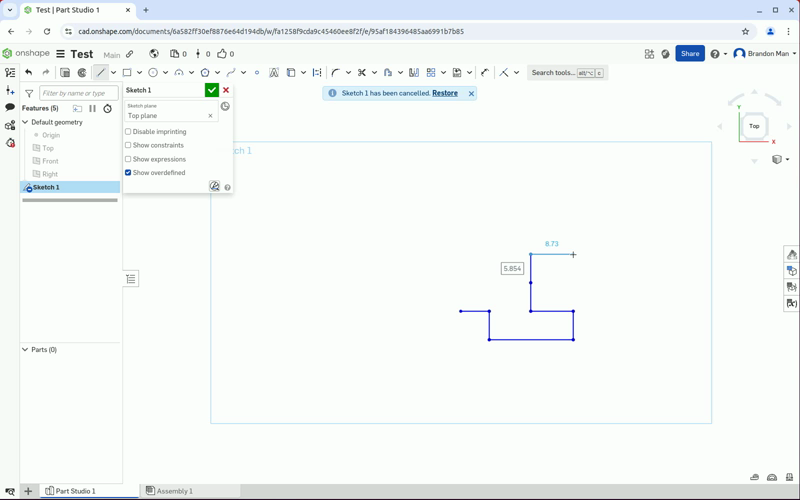
key_down(shift)
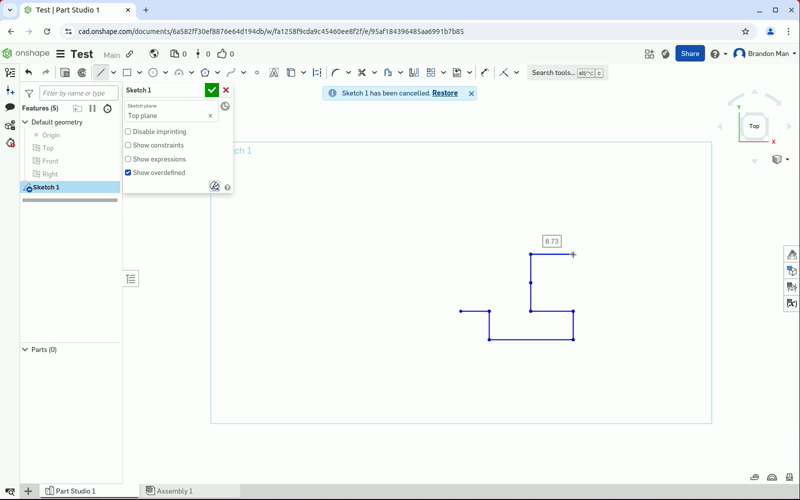
mouse_move(589, 254)
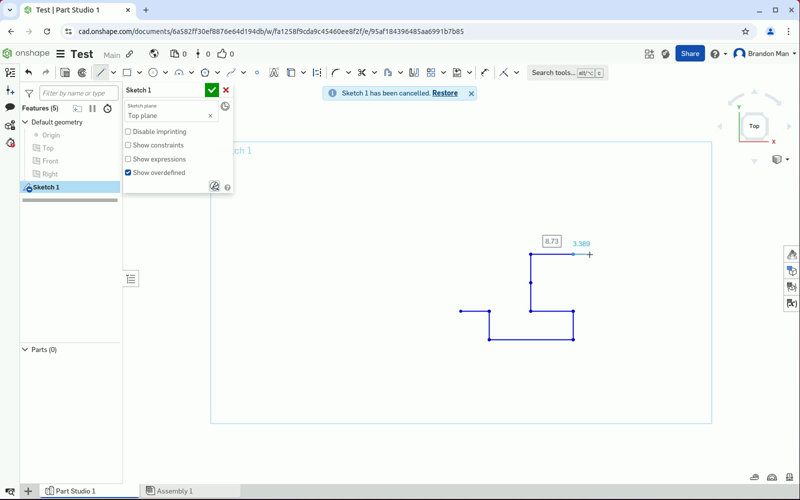
mouse_move(573, 227)
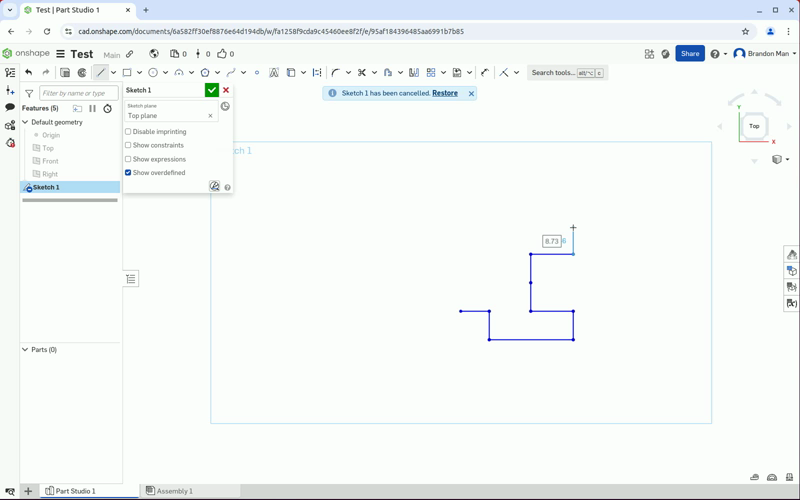
click(573, 227)
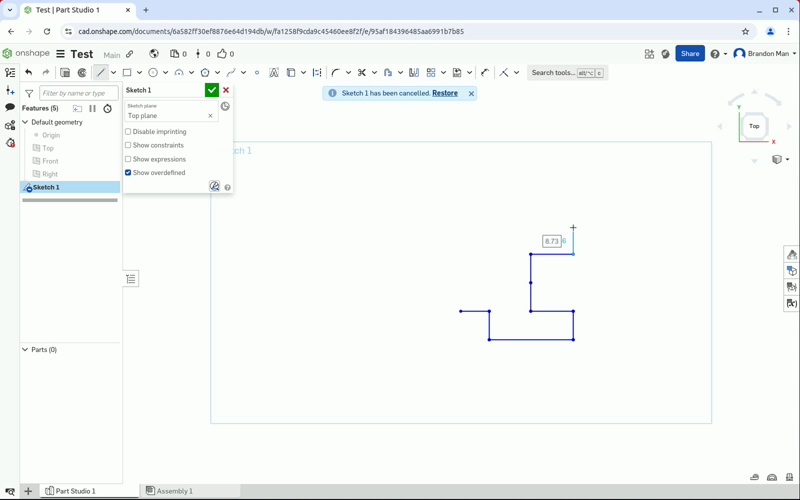
key_up(shift)
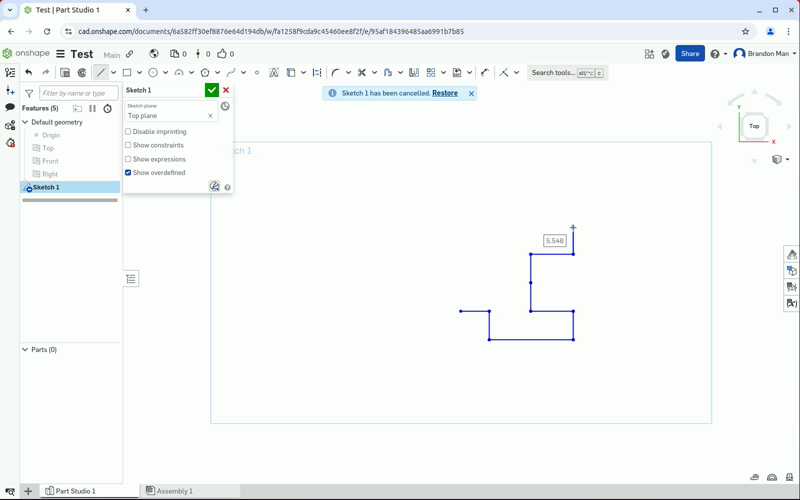
key_down(shift)
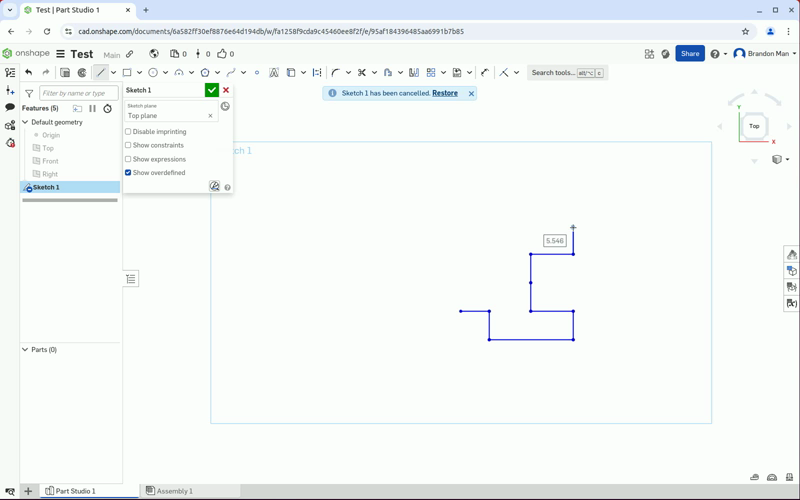
mouse_move(489, 227)
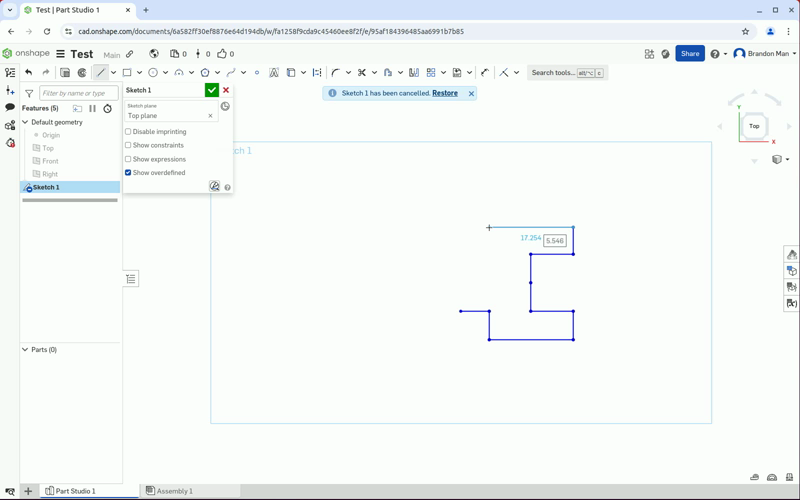
click(489, 227)
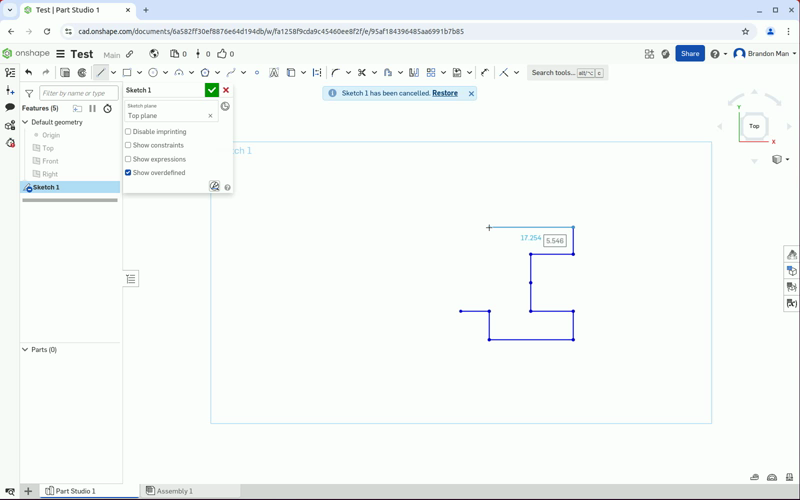
key_up(shift)
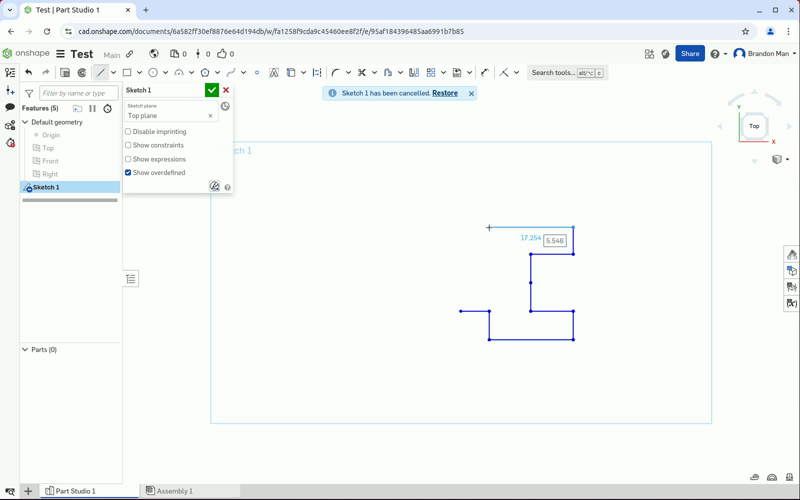
key_down(shift)
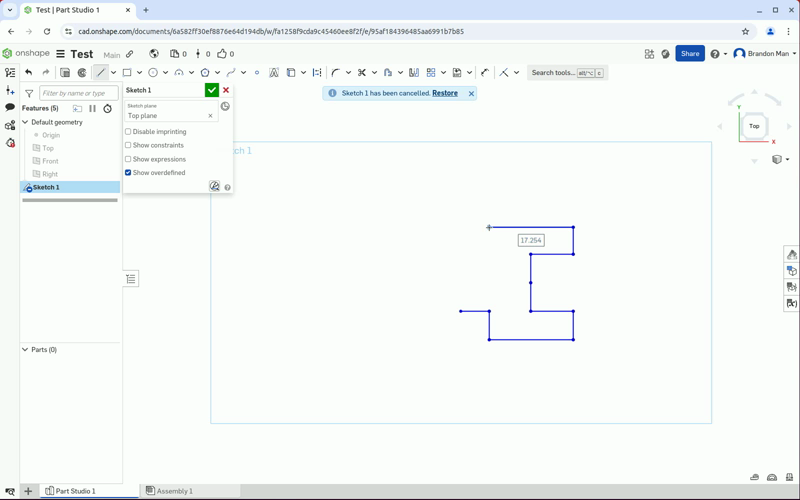
mouse_move(519, 227)
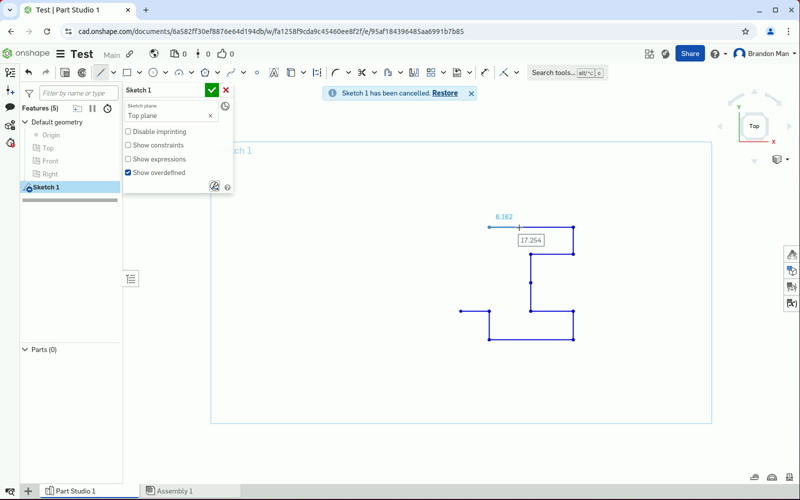
mouse_move(489, 254)
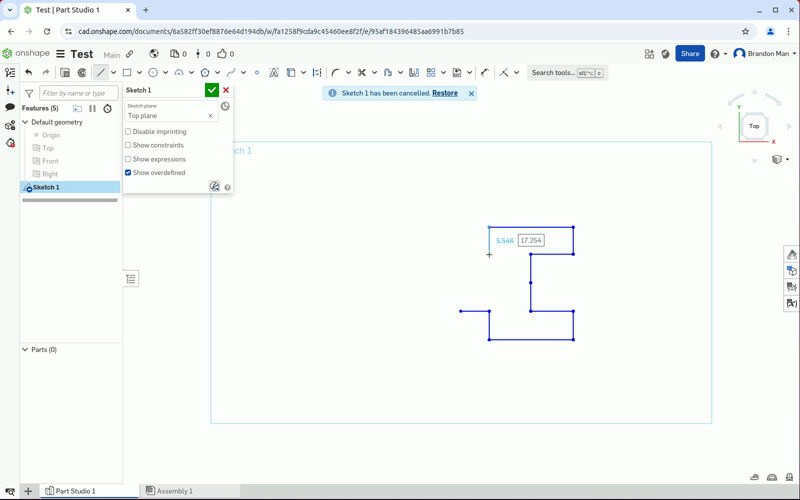
click(489, 254)
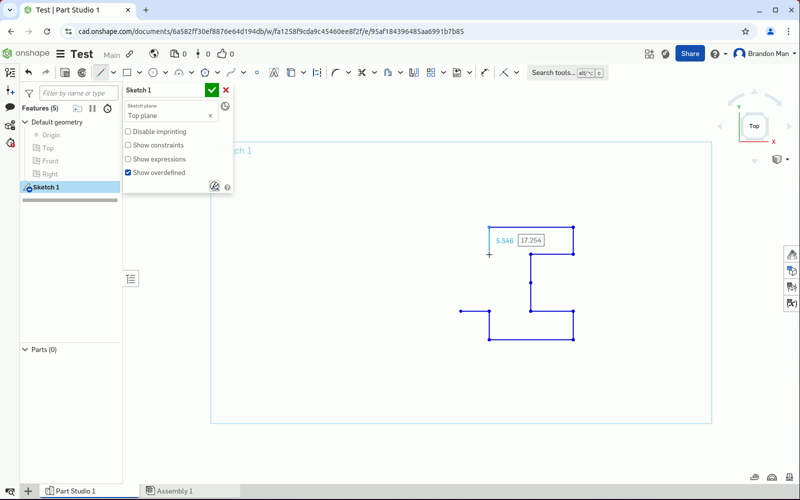
key_up(shift)
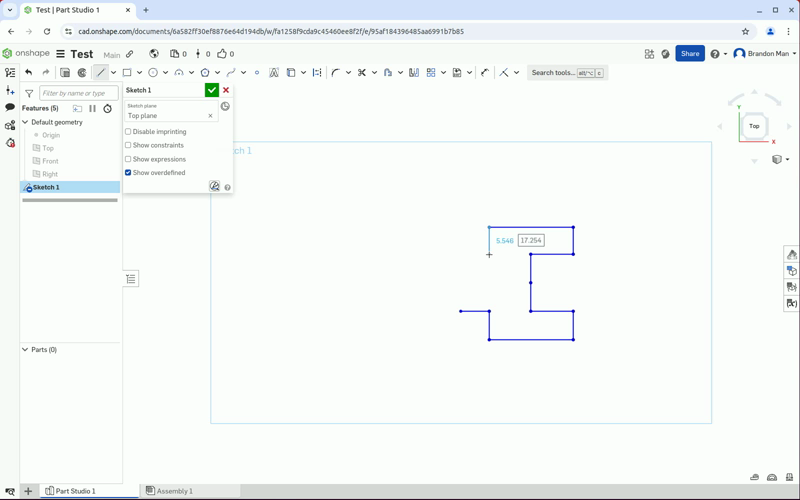
key_down(shift)
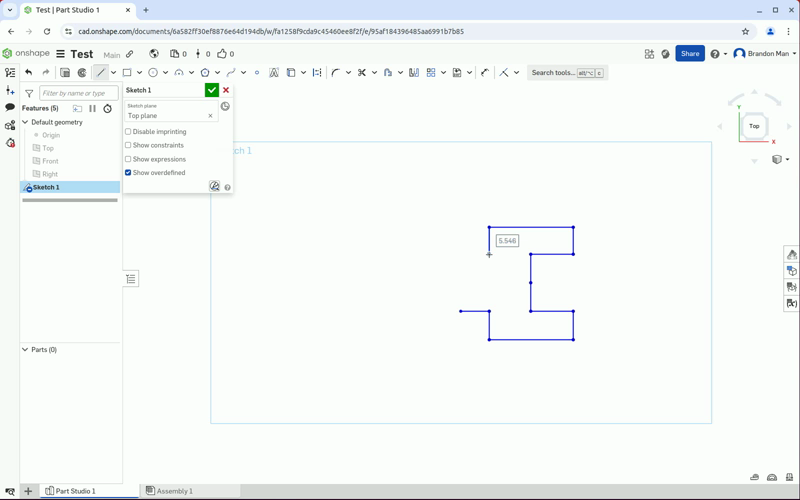
mouse_move(519, 254)
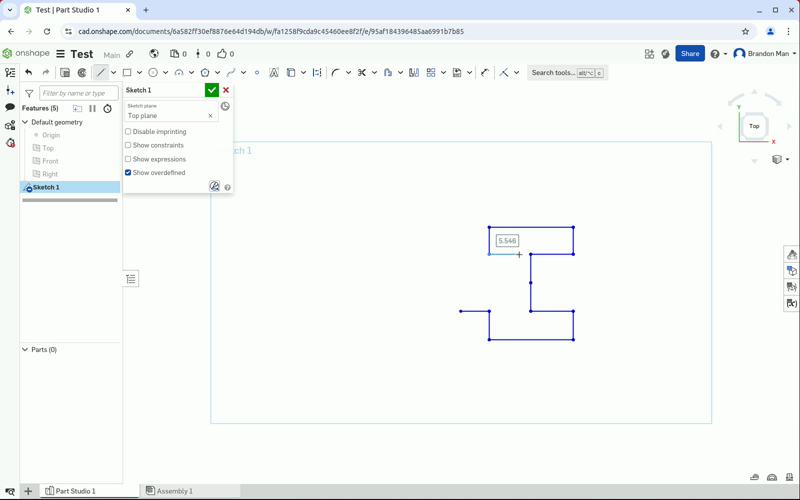
mouse_move(460, 254)
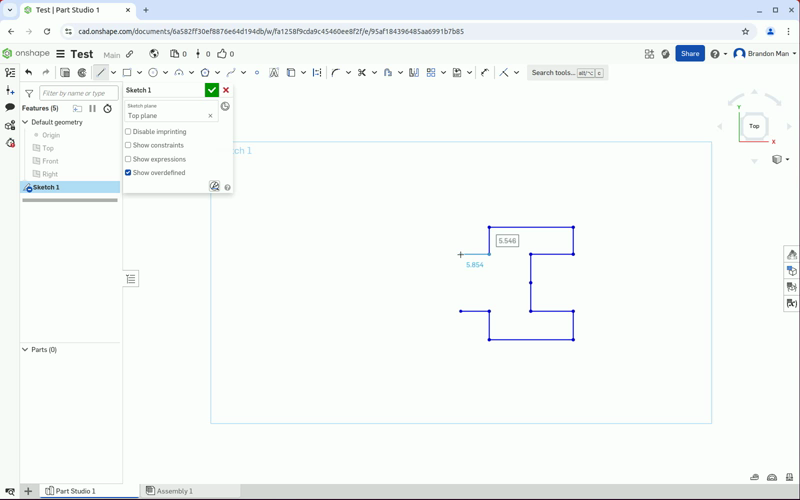
click(460, 254)
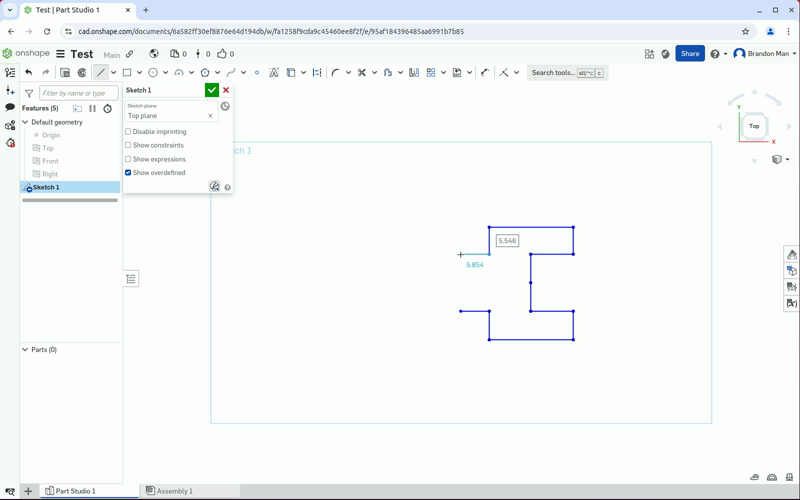
key_up(shift)
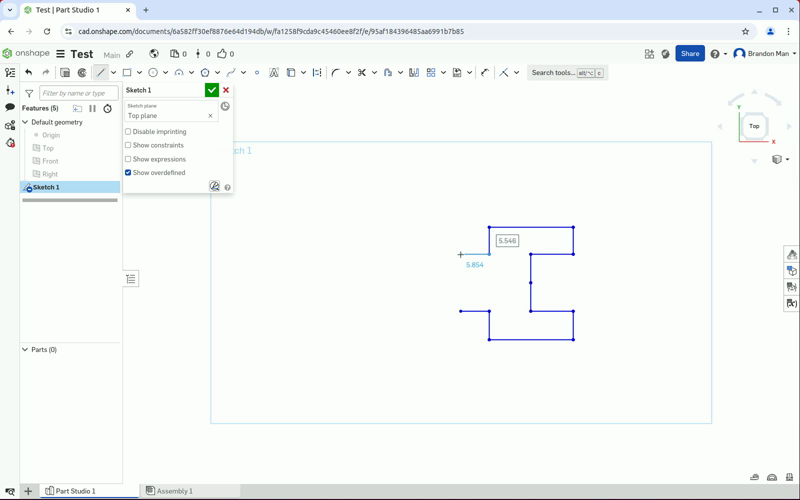
key_down(shift)
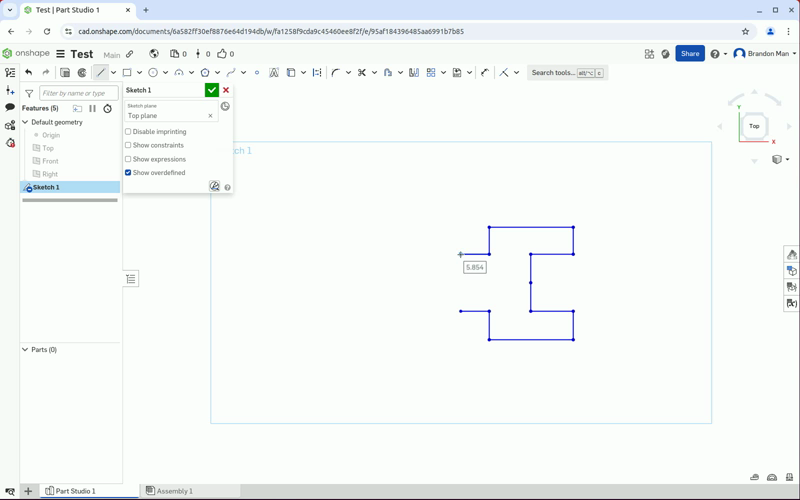
mouse_move(490, 254)
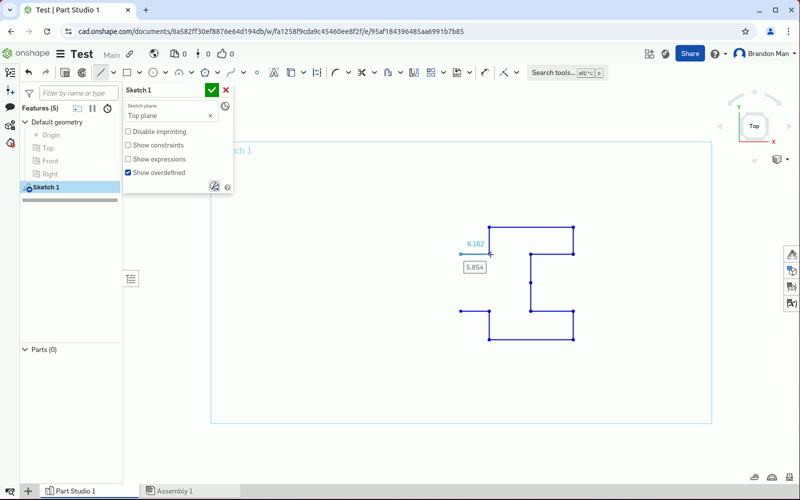
mouse_move(460, 282)
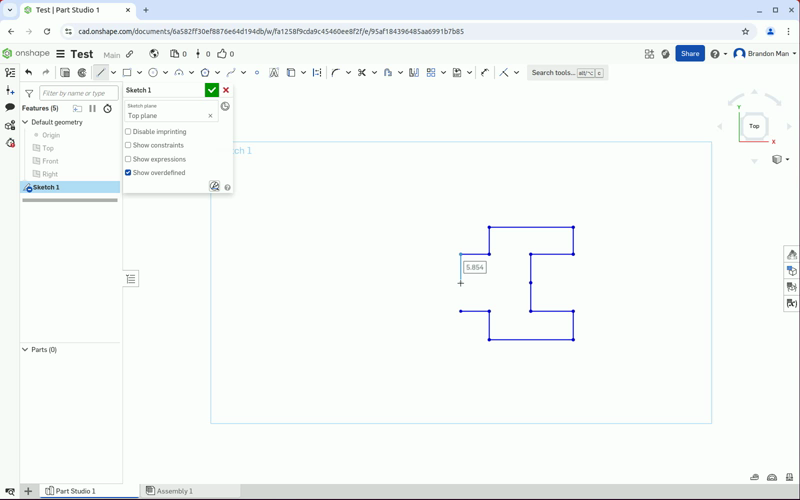
click(460, 282)
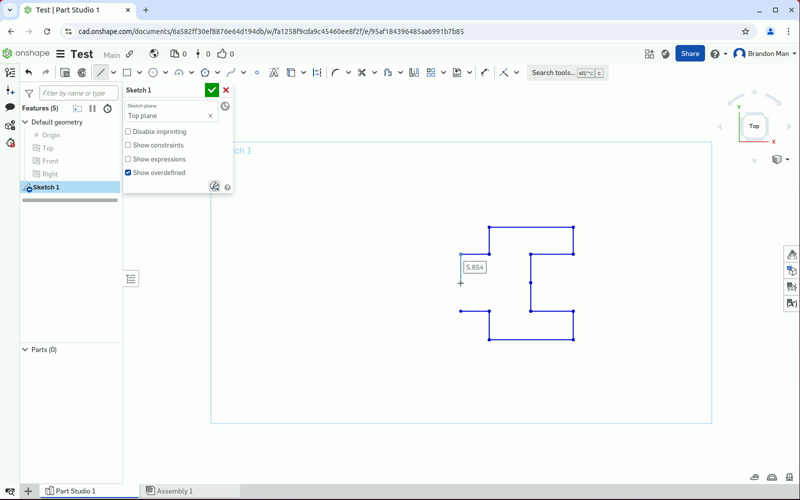
key_up(shift)
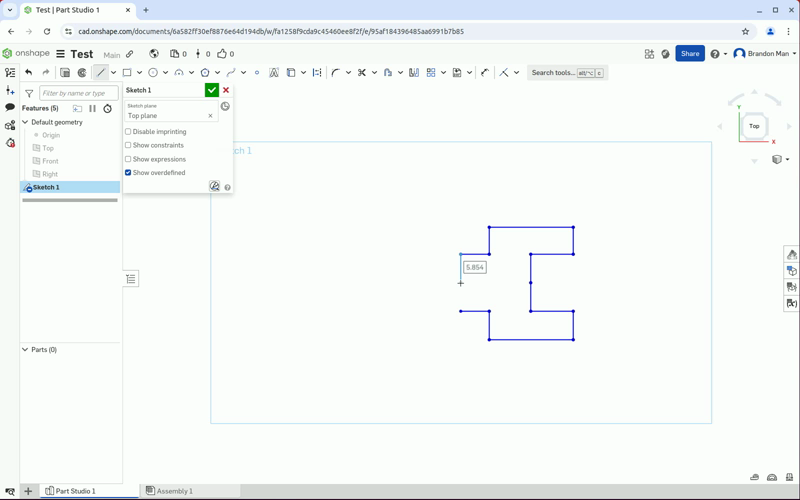
mouse_move(490, 282)
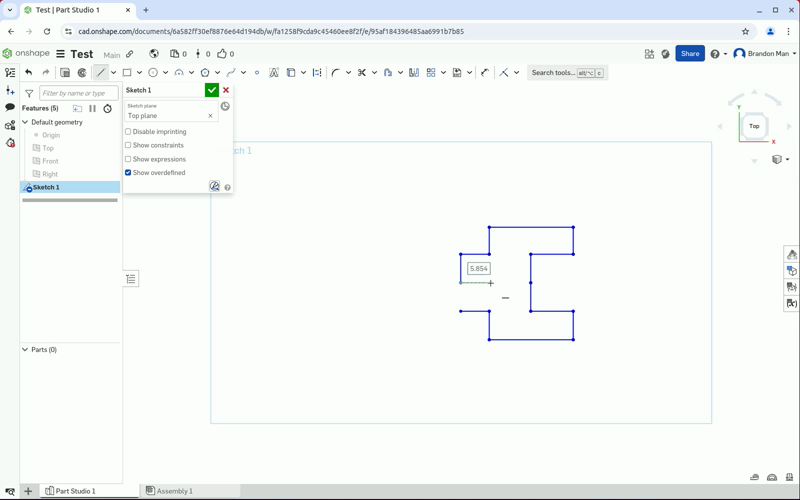
key_down(shift)
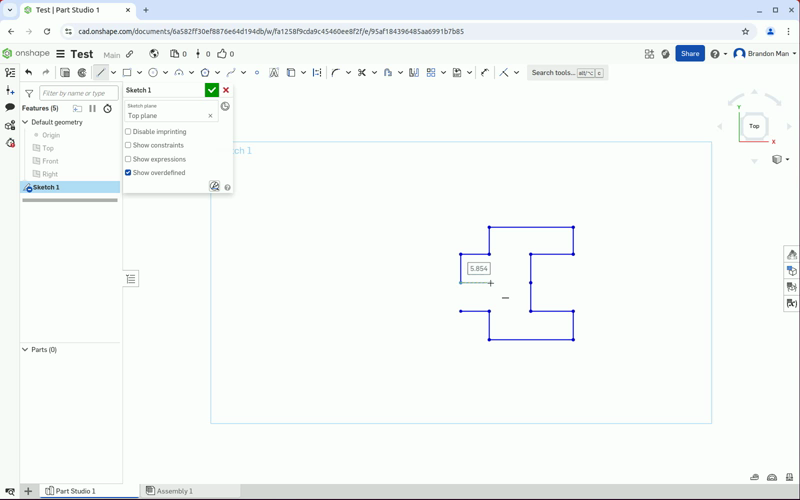
mouse_move(460, 311)
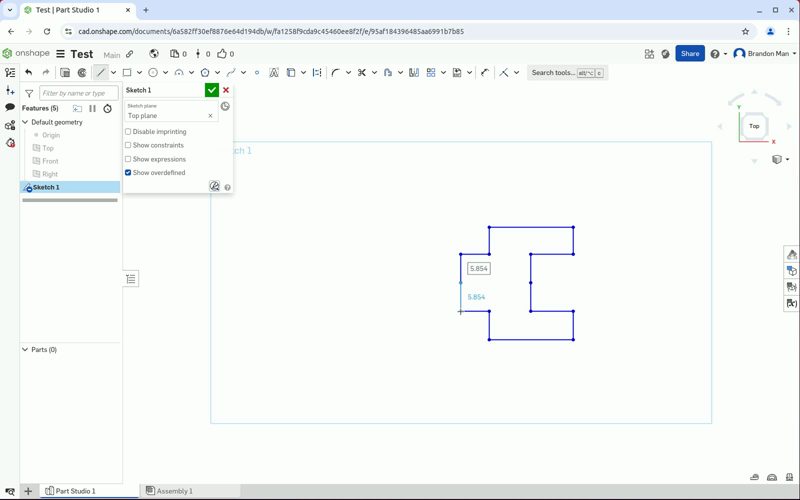
key_up(shift)
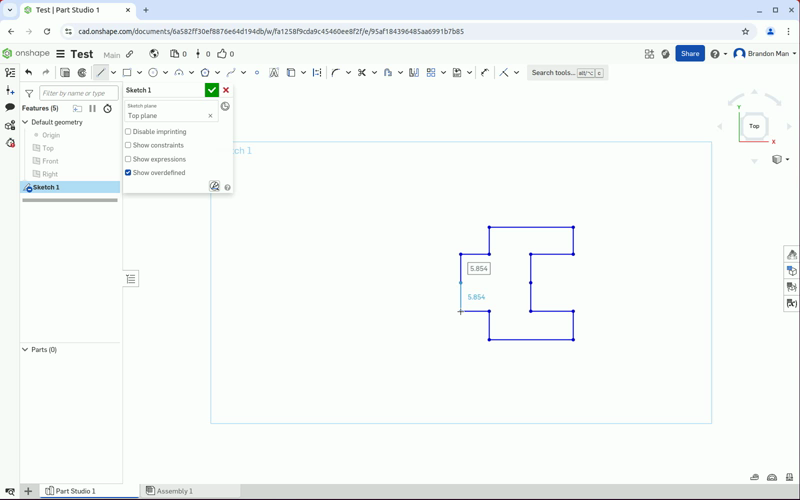
click(460, 311)
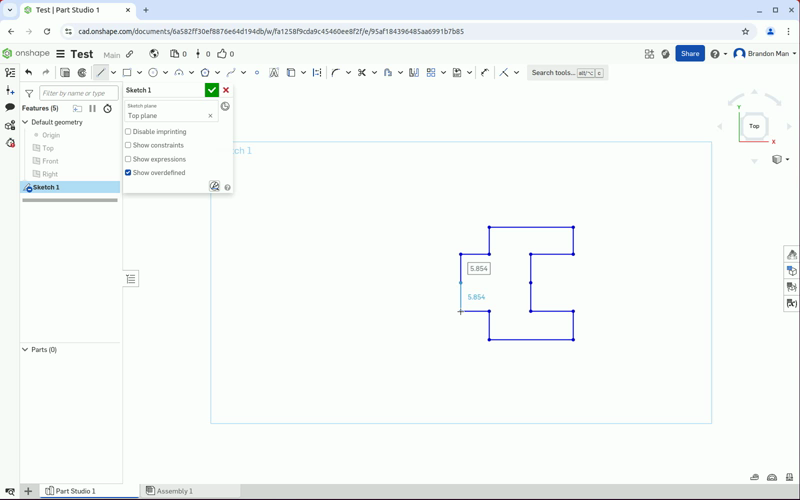
key(esc)
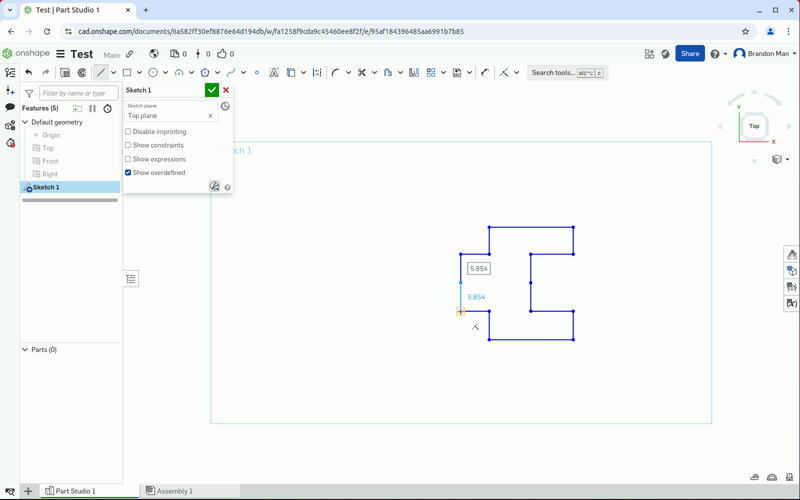
mouse_move(522, 295)
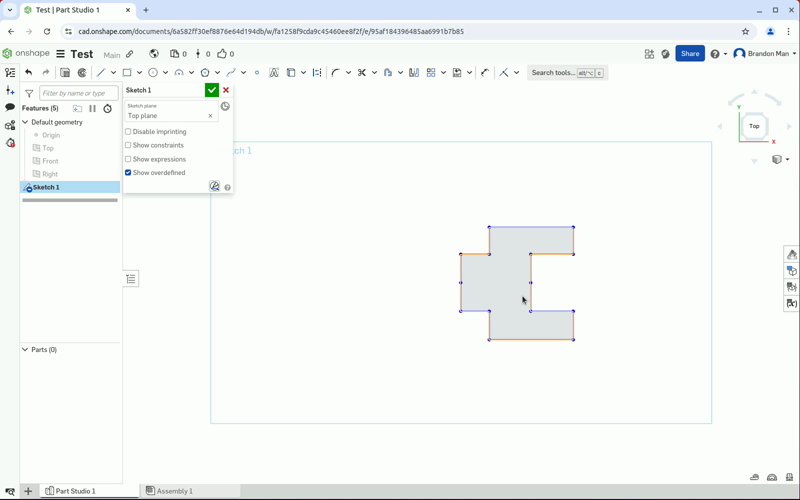
click(522, 295)
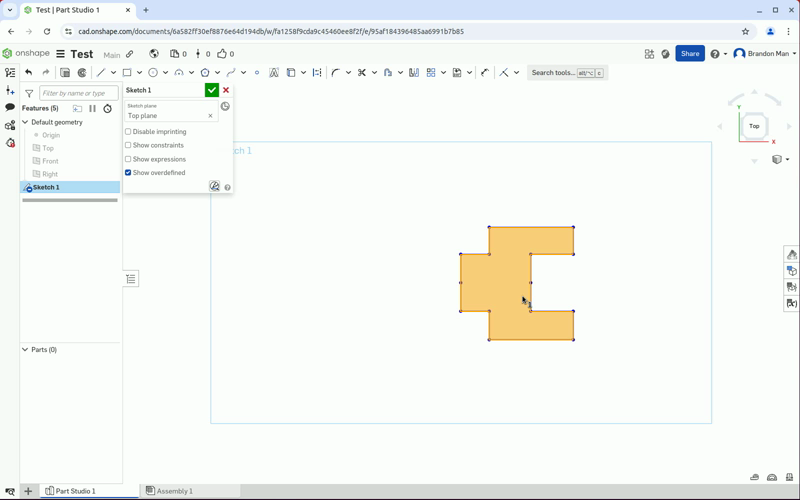
mouse_move(73, 352)
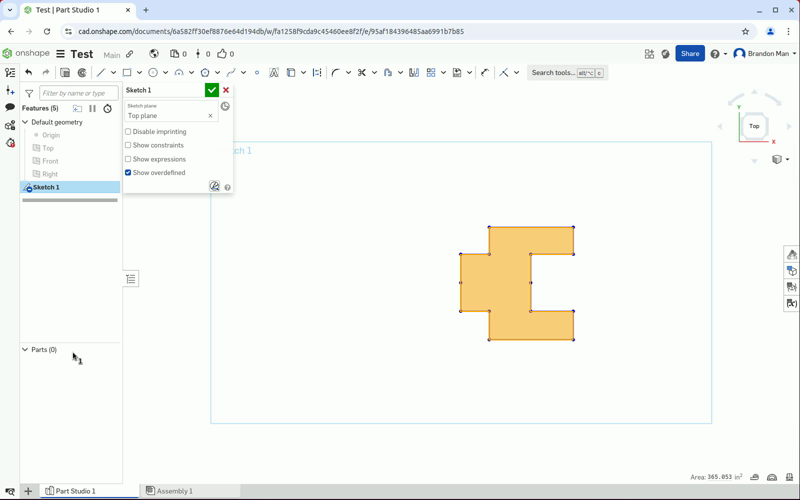
key(shift+y)
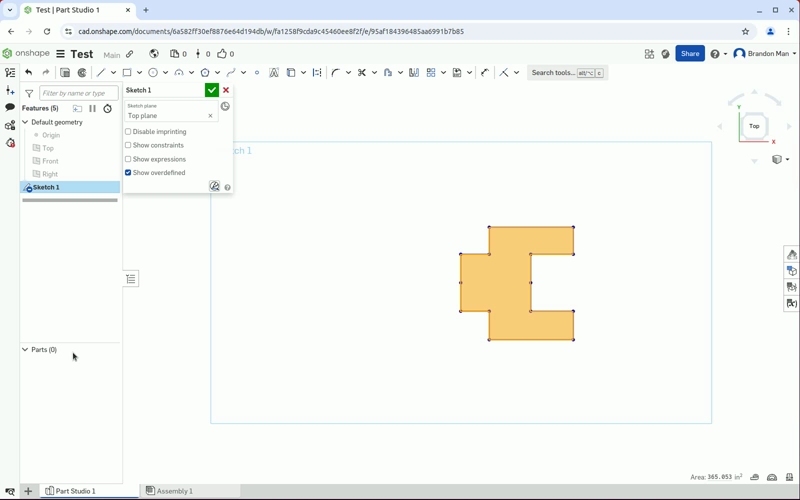
key(shift+e)
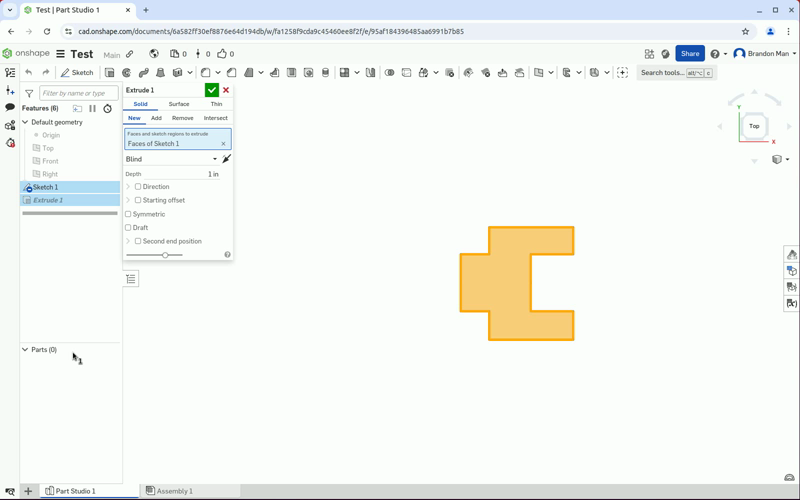
mouse_move(143, 106)
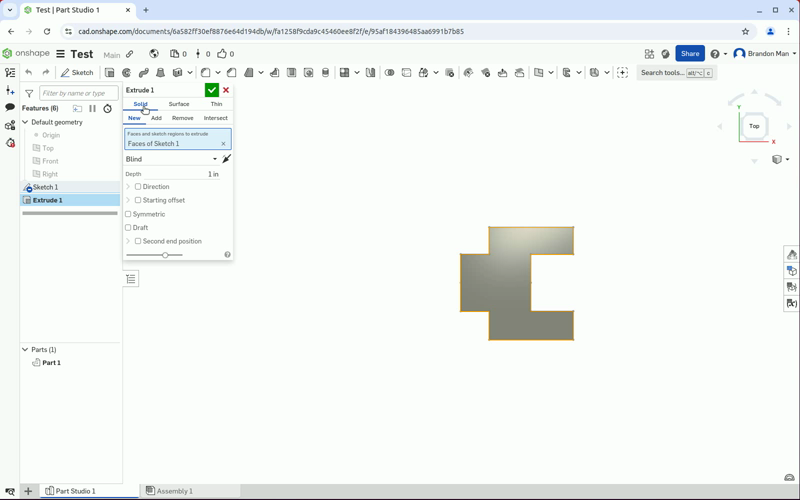
click(143, 106)
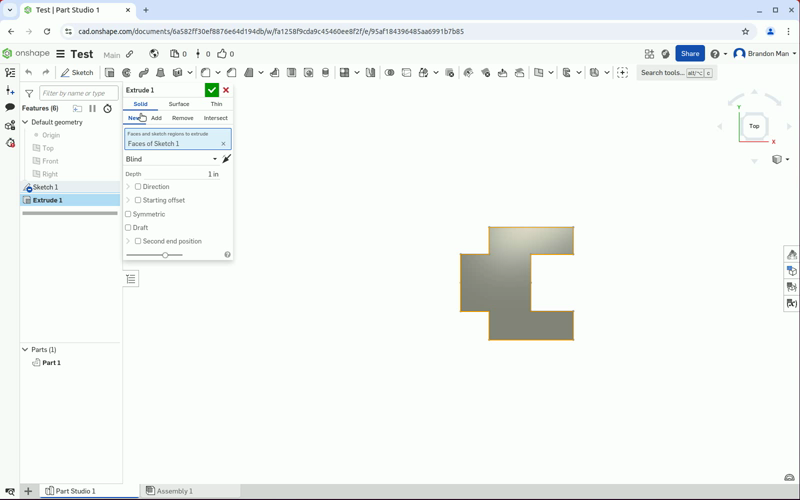
mouse_move(137, 120)
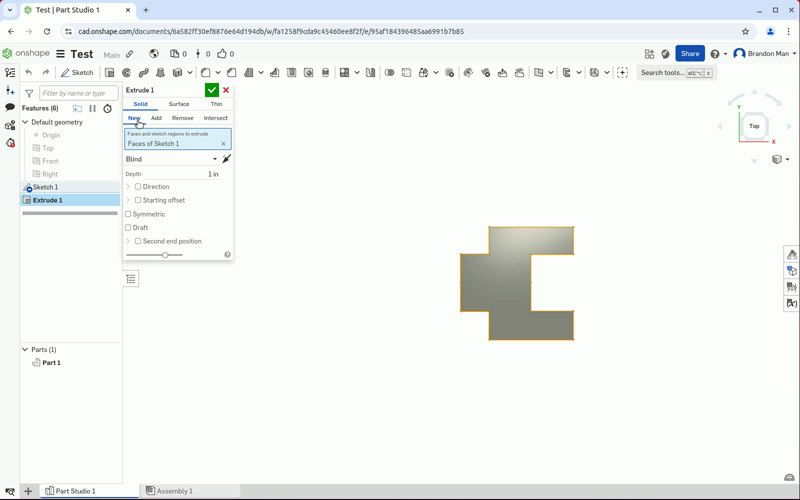
click(137, 120)
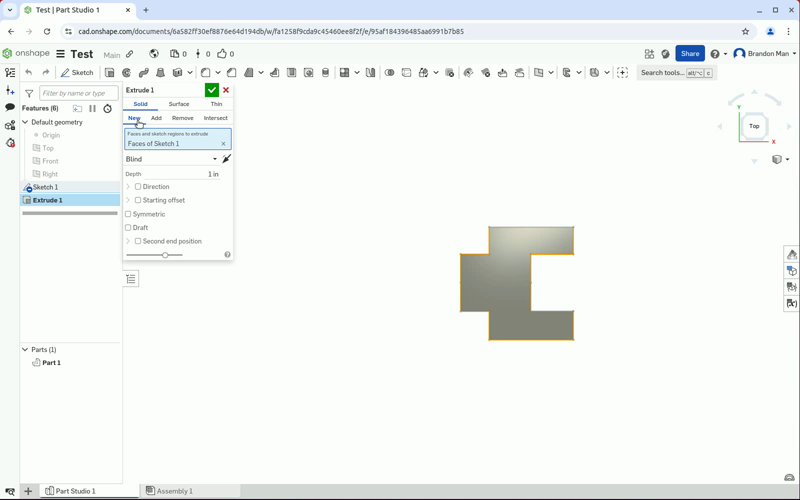
key(tab, 4)
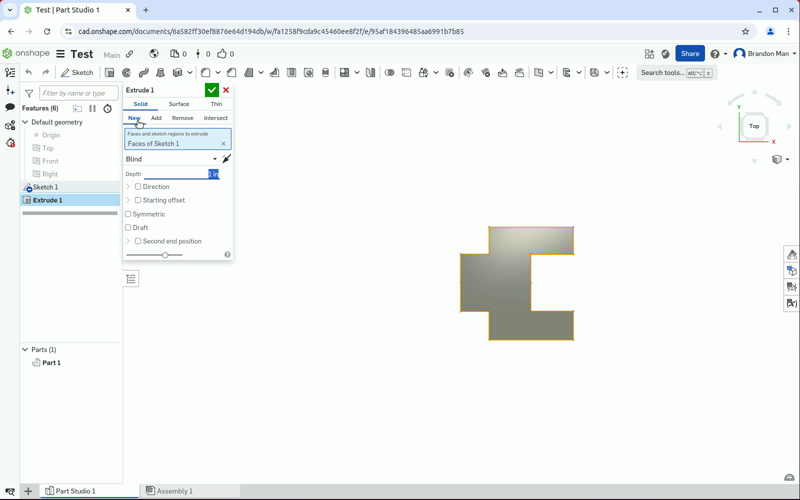
text(-23.108)
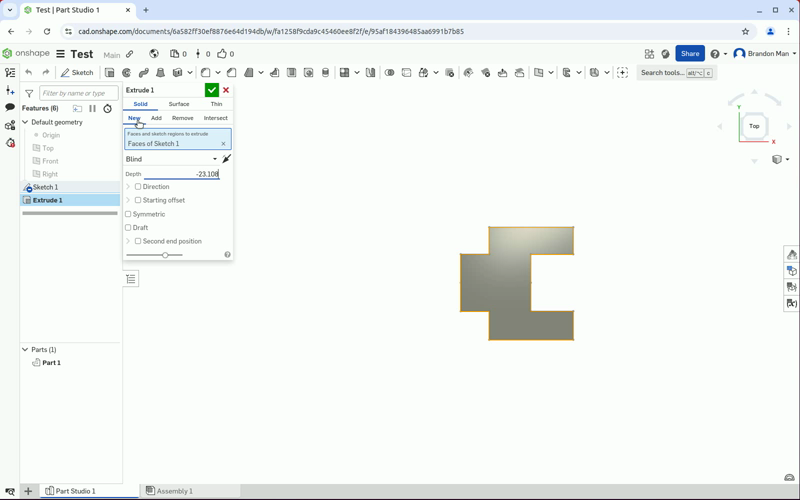
key(enter)
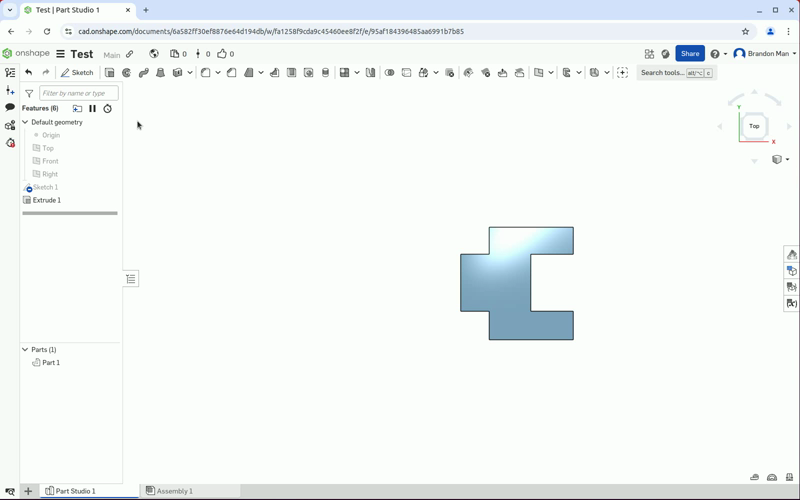
key(shift+h)
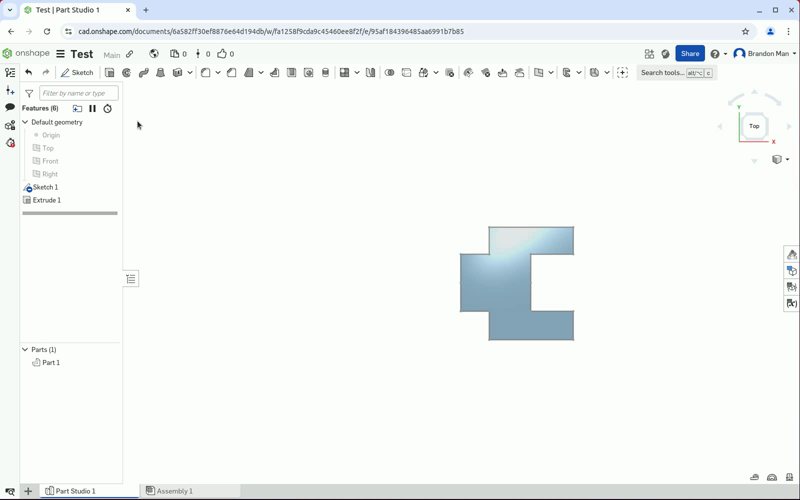
key(shift+h)
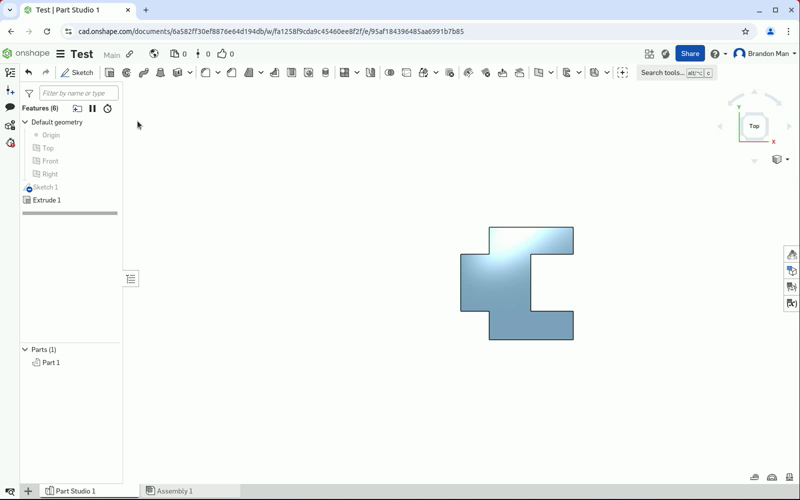
mouse_move(73, 189)
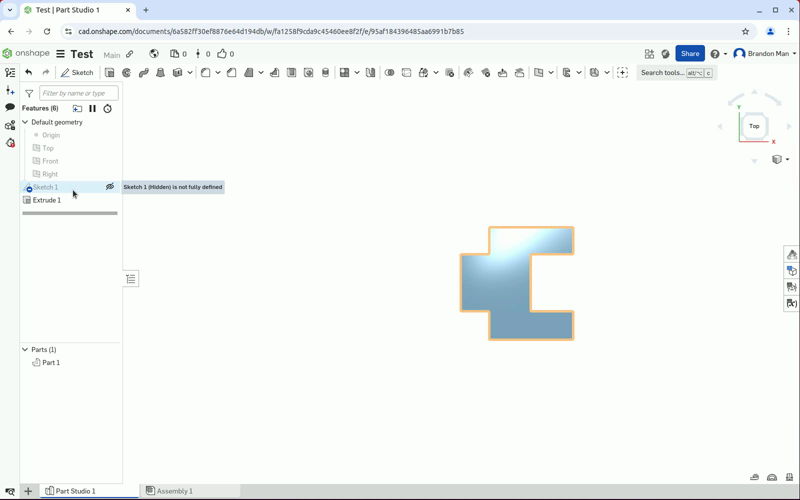
click(73, 189)
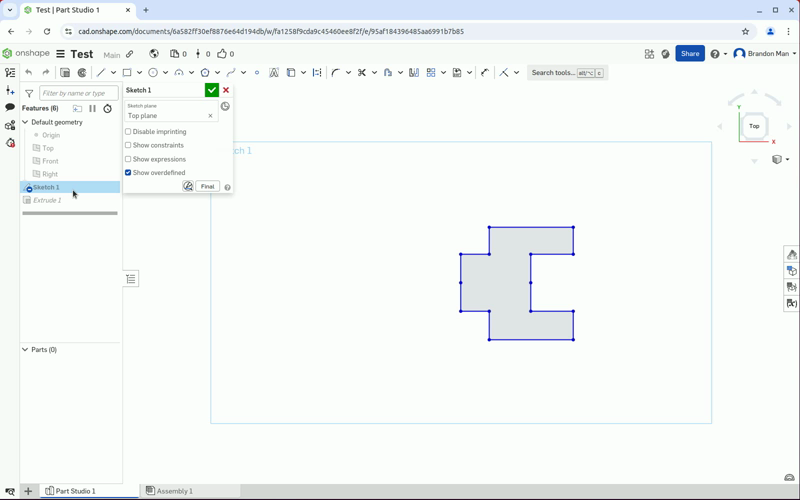
mouse_move(229, 92)
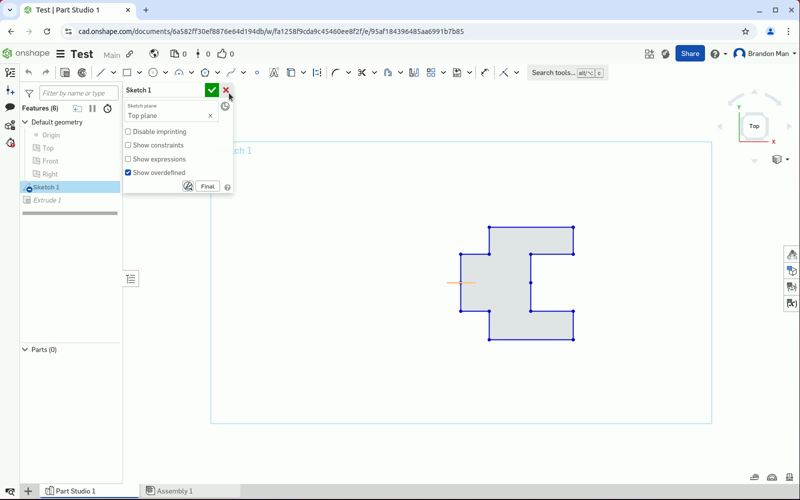
click(229, 92)
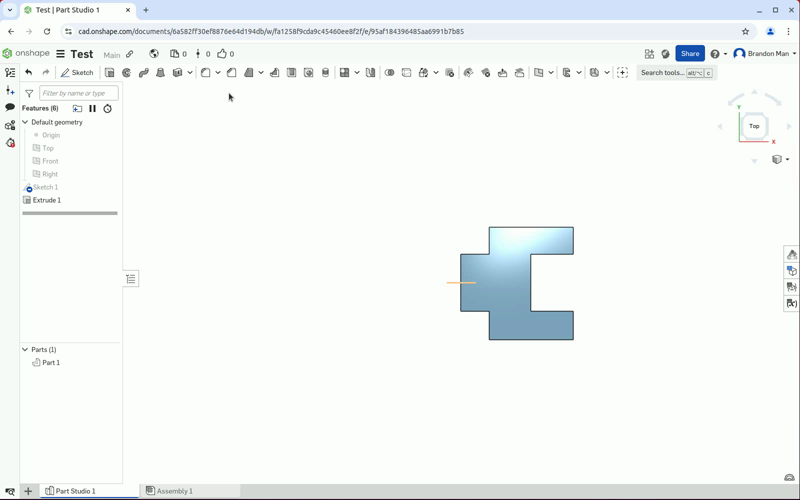
mouse_move(73, 352)
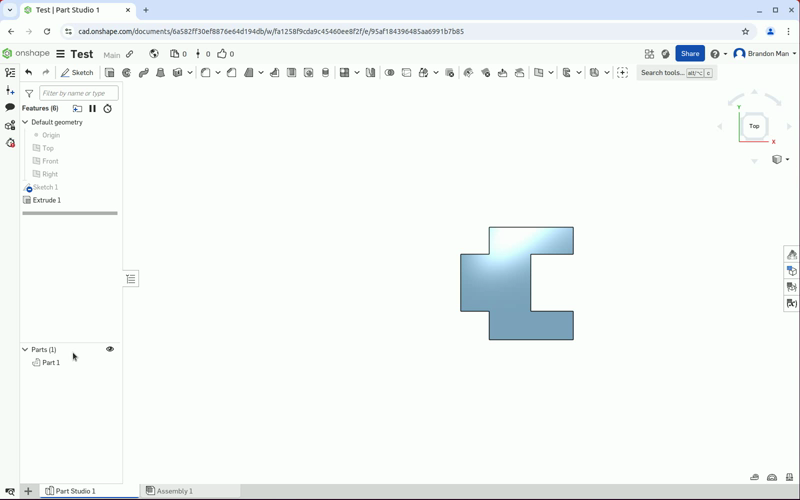
key(y)
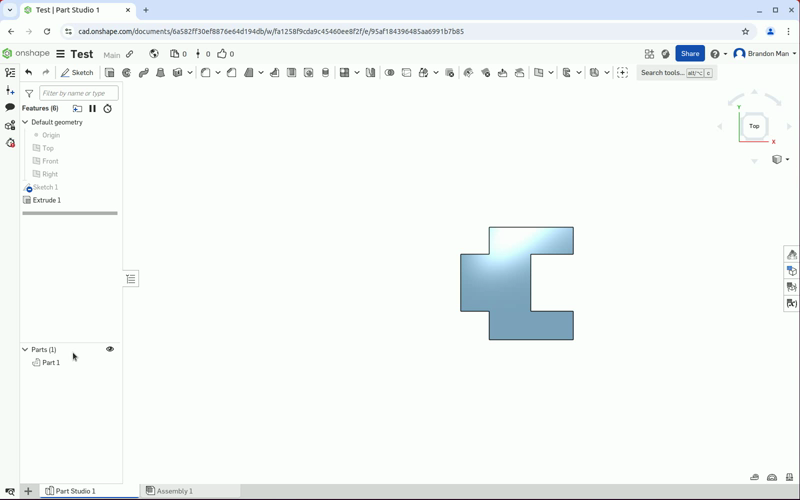
key(shift+p)
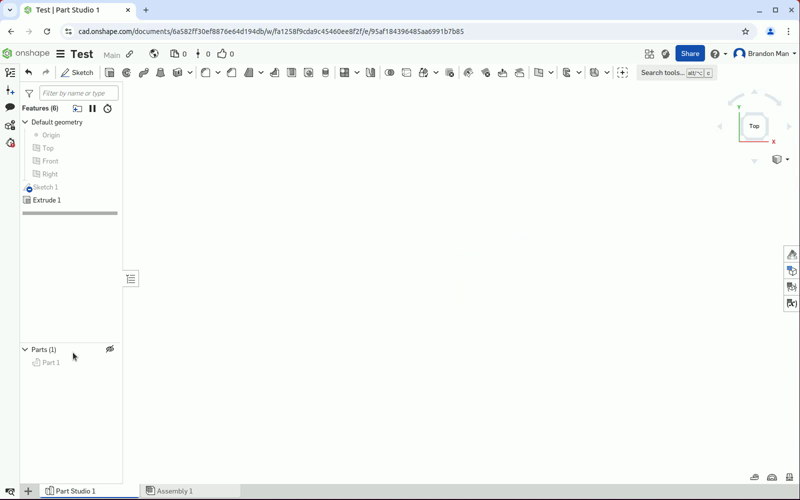
key(space)
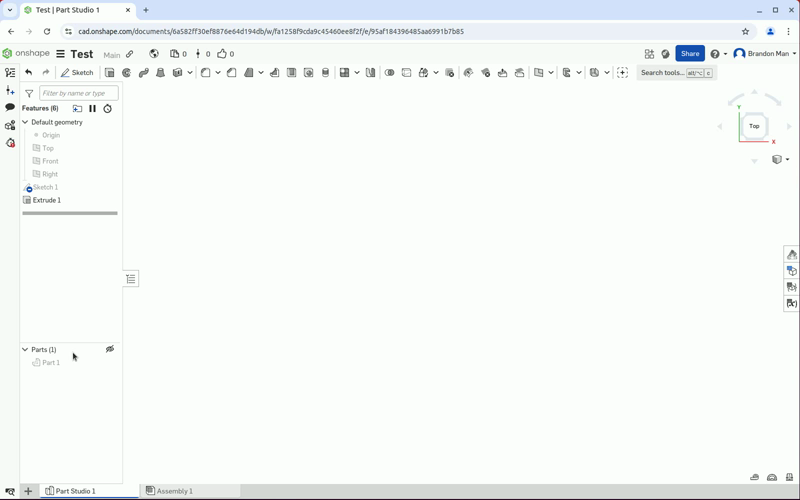
key_down(shift)
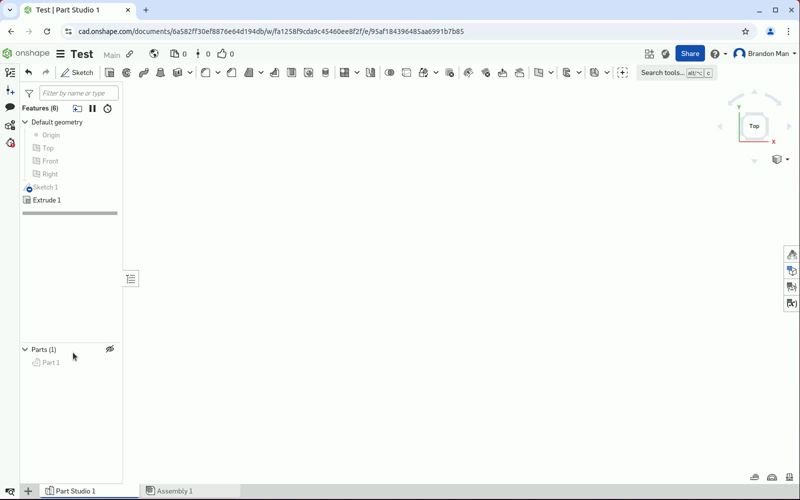
key(up)
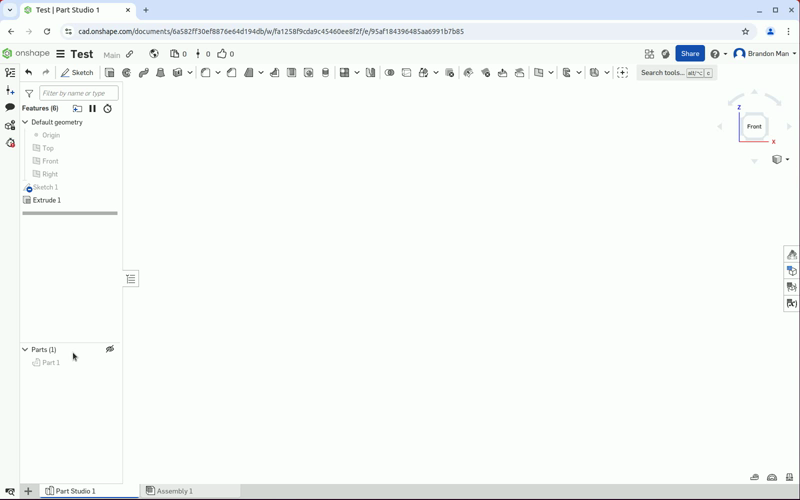
key_up(shift)
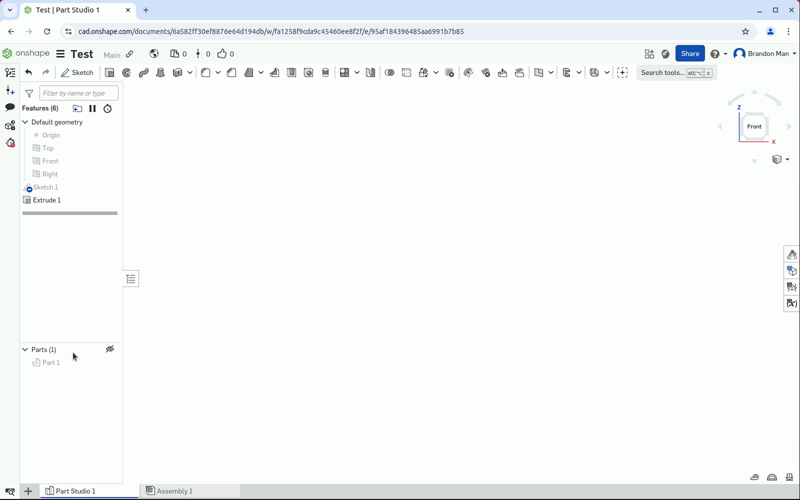
mouse_move(73, 352)
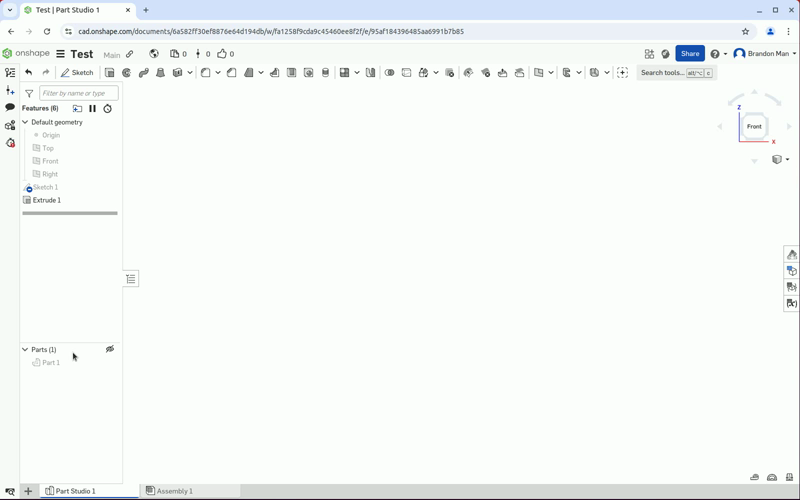
key(shift+y)
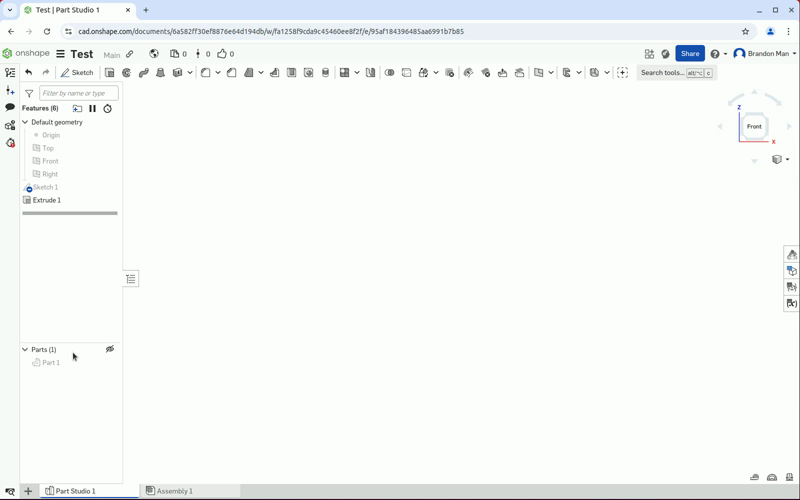
key(shift+s)
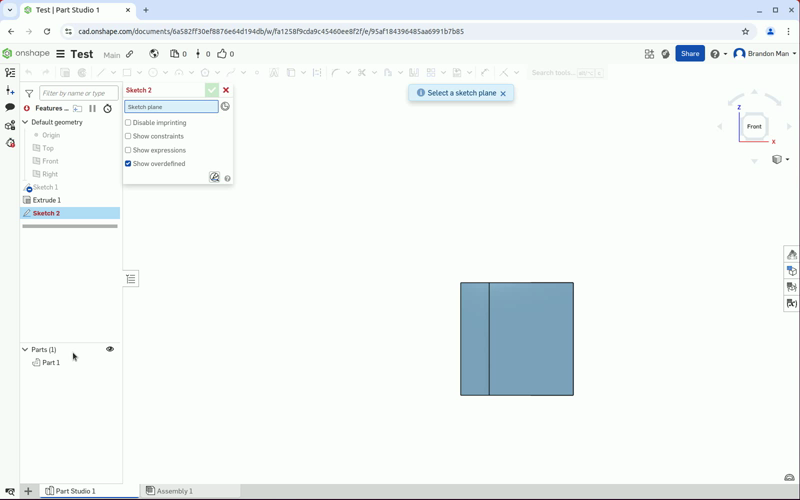
mouse_move(73, 163)
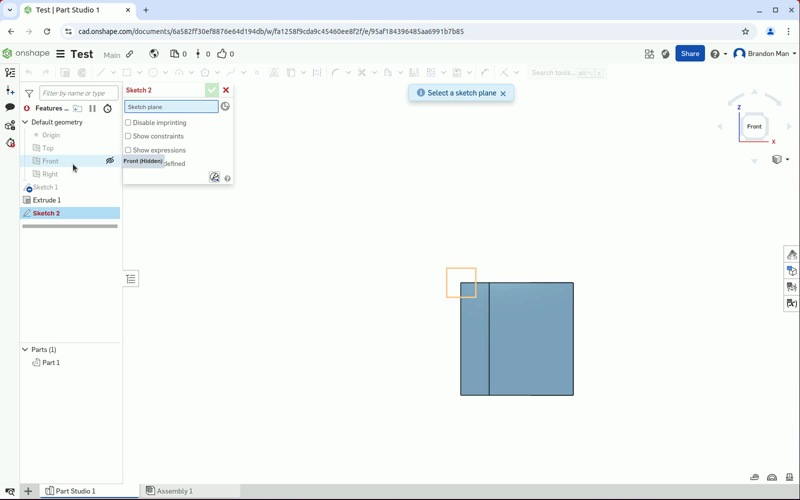
click(73, 163)
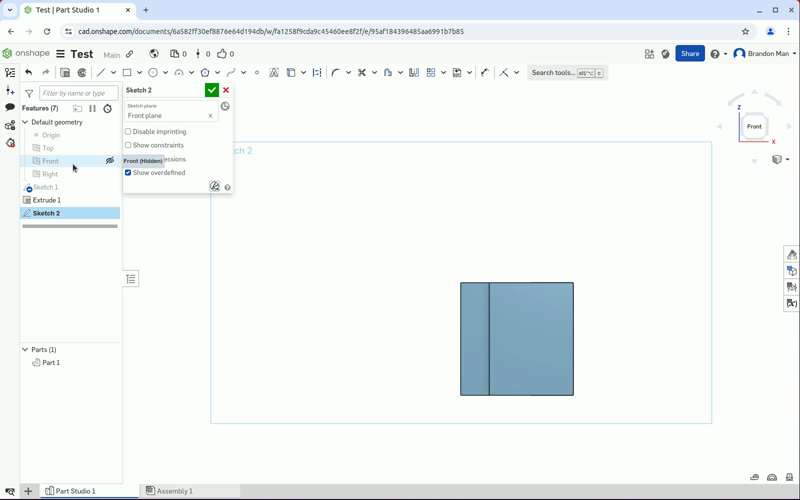
mouse_move(73, 352)
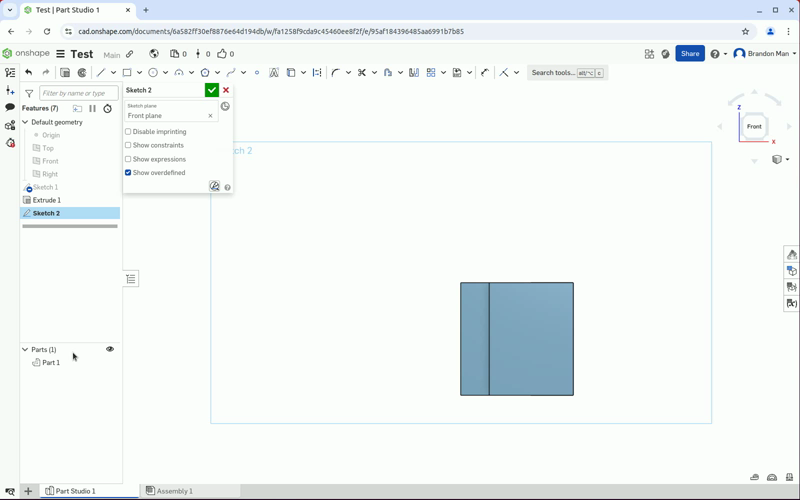
key(y)
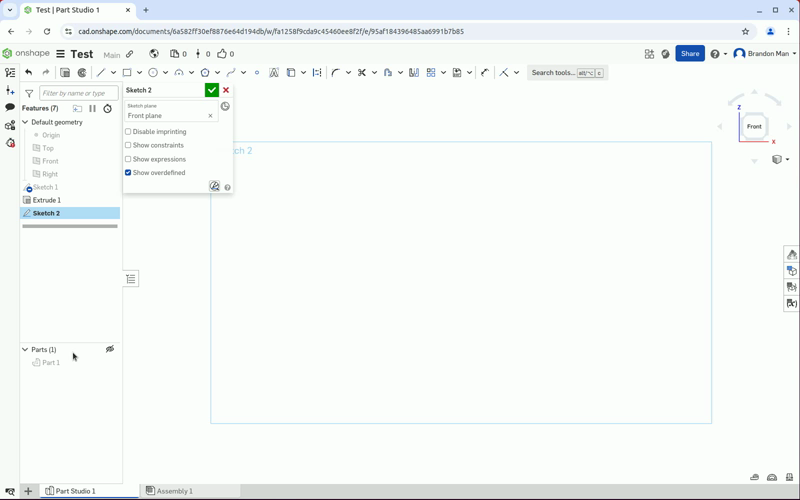
key(l)
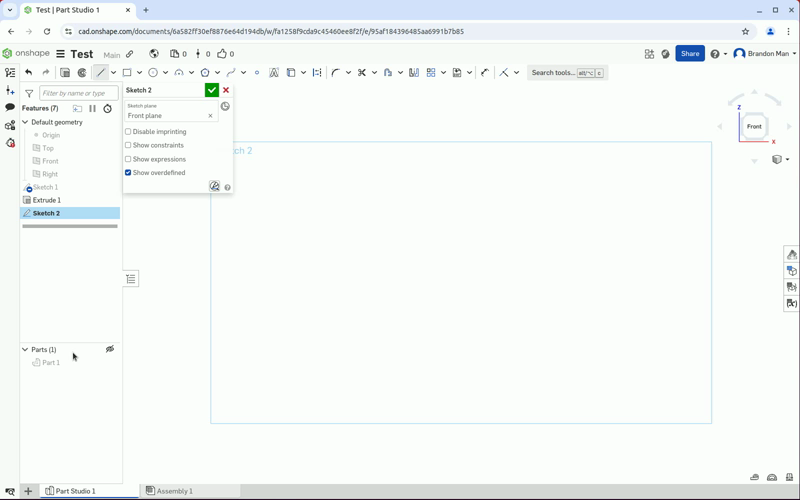
key_down(shift)
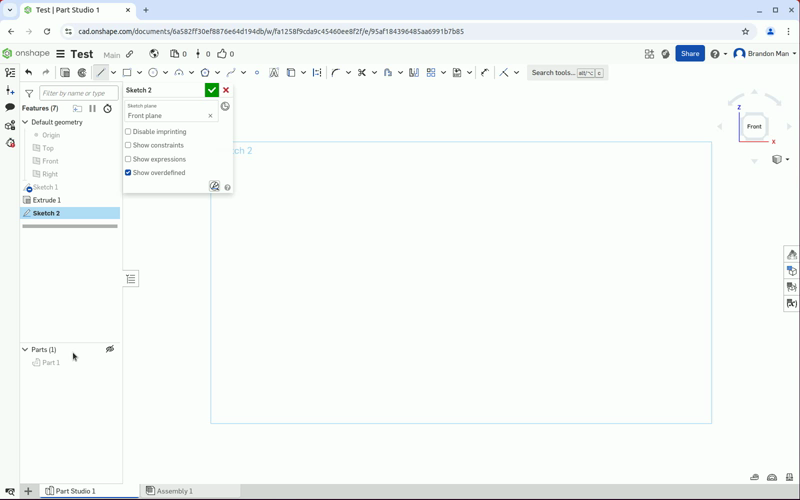
mouse_move(516, 282)
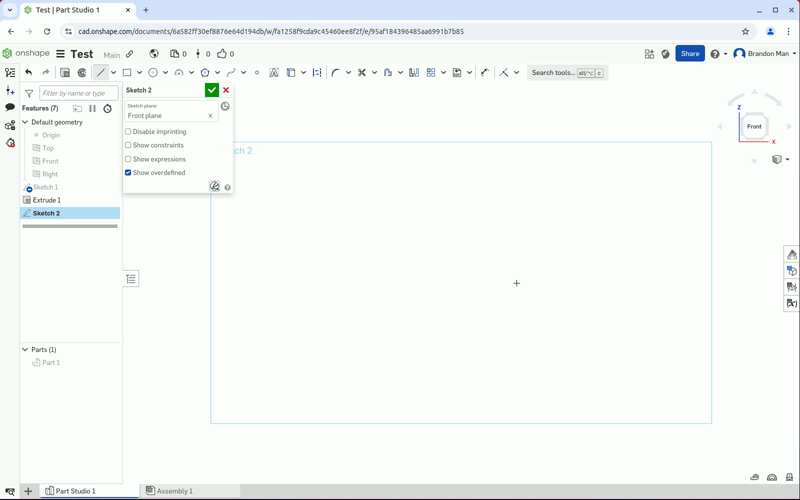
click(516, 282)
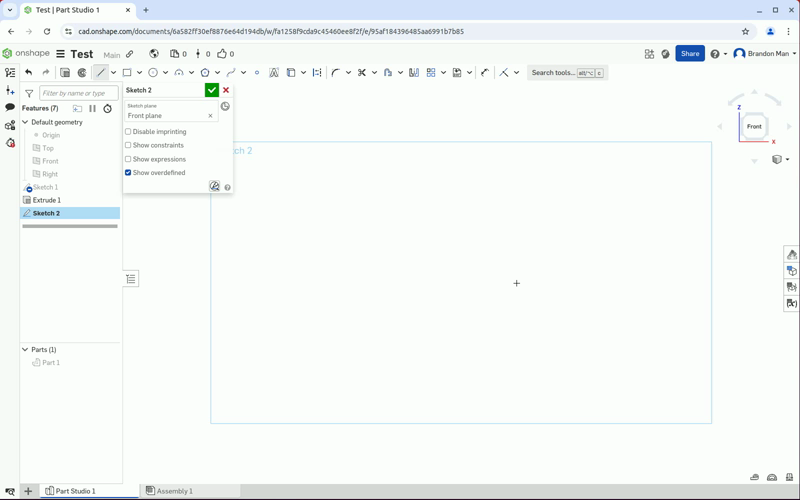
key_up(shift)
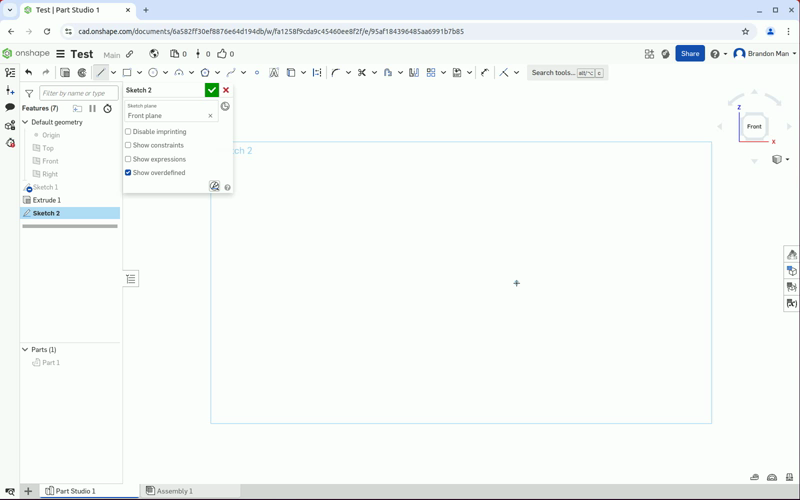
key_down(shift)
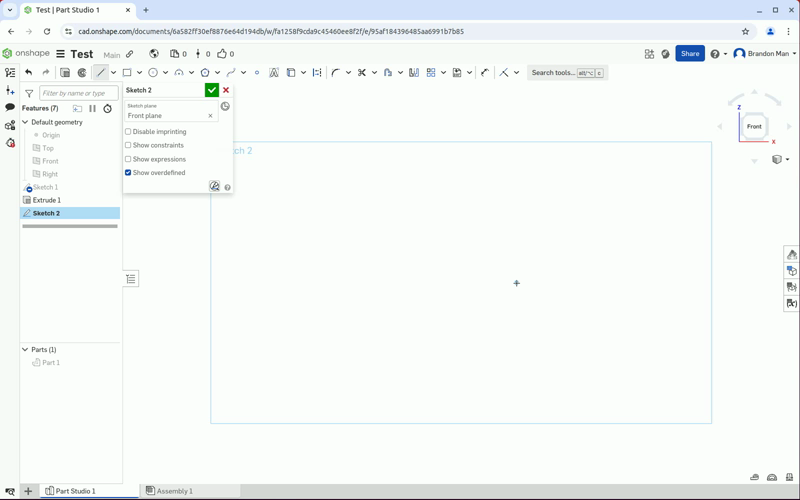
mouse_move(573, 339)
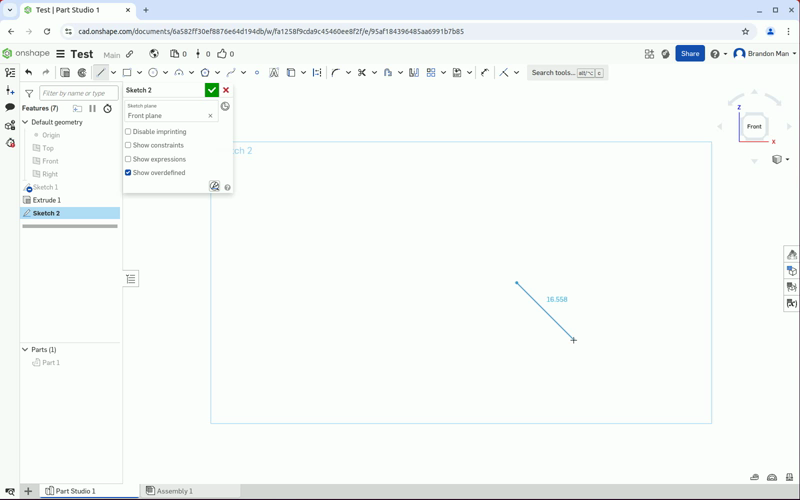
click(573, 339)
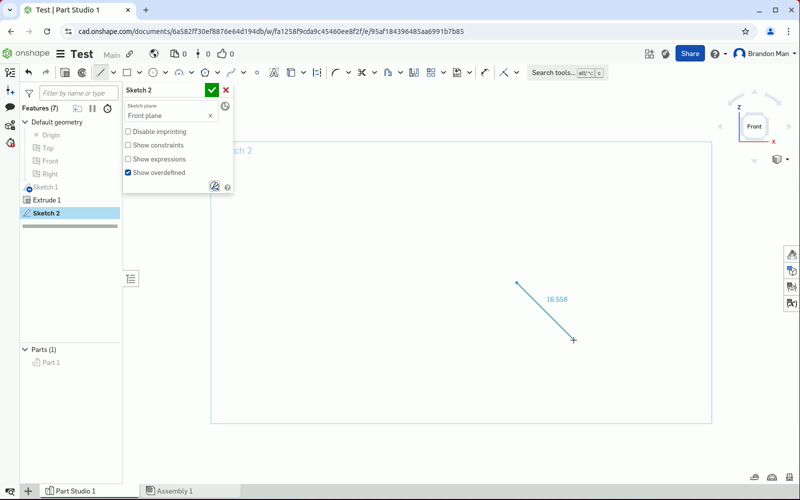
key_up(shift)
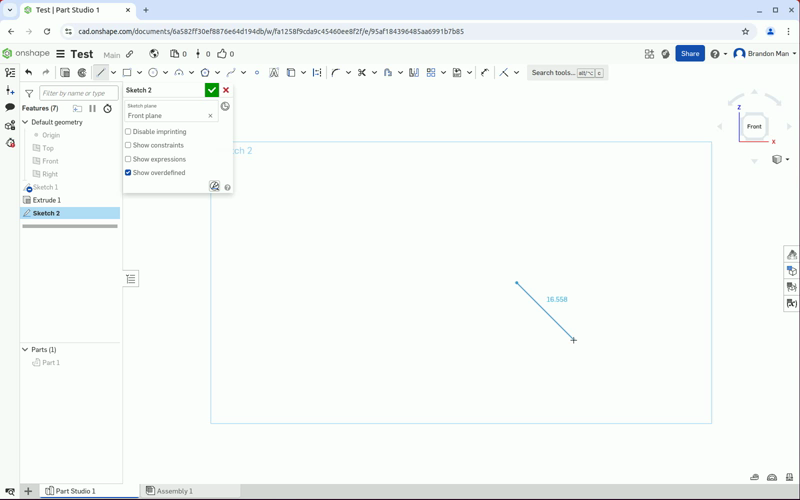
key_down(shift)
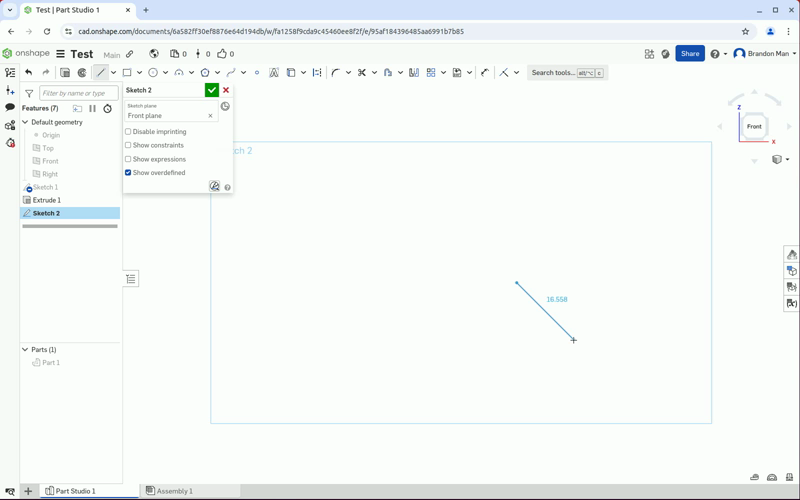
mouse_move(589, 339)
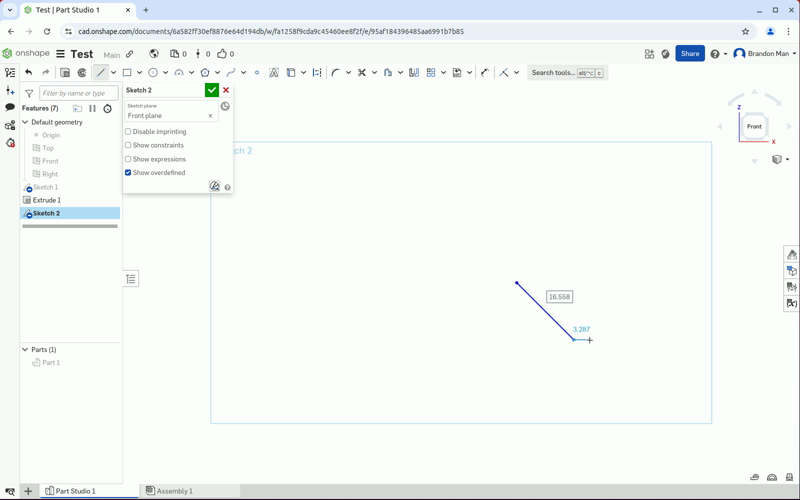
mouse_move(573, 282)
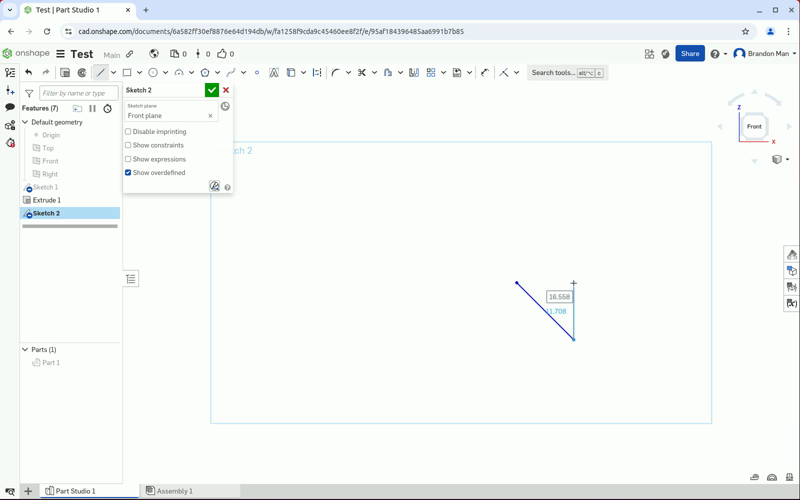
click(573, 282)
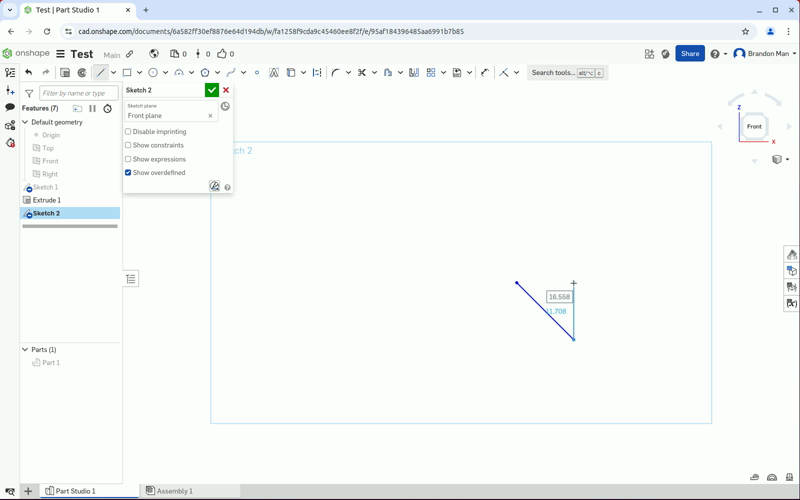
key_up(shift)
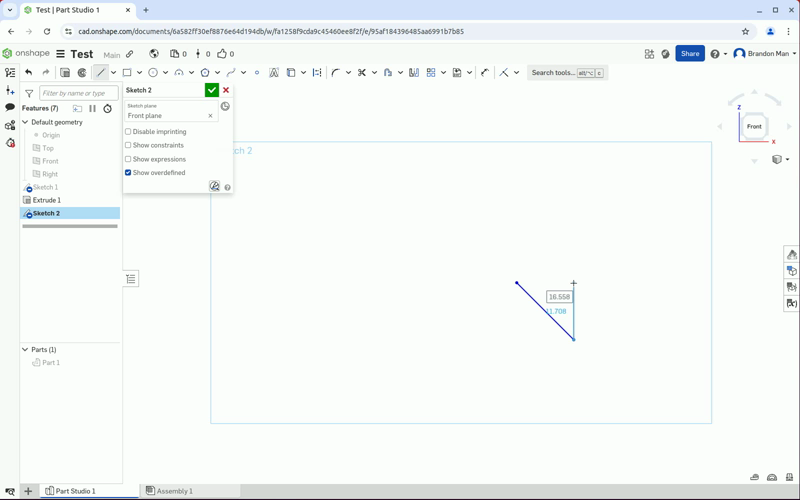
mouse_move(589, 282)
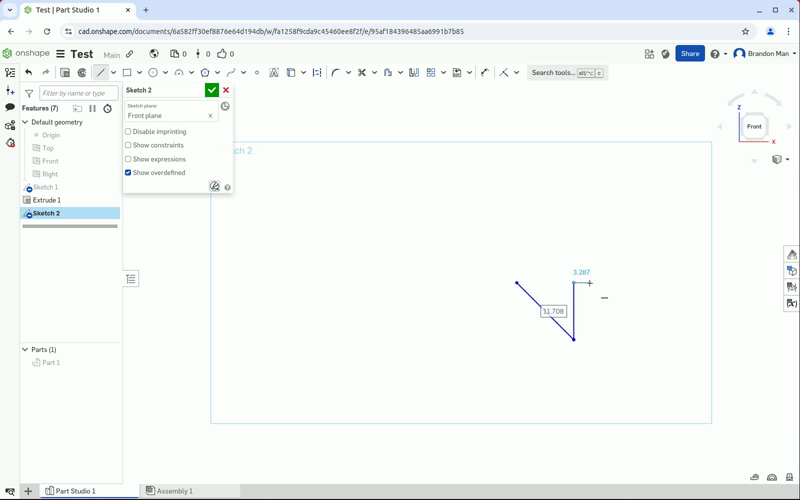
key_down(shift)
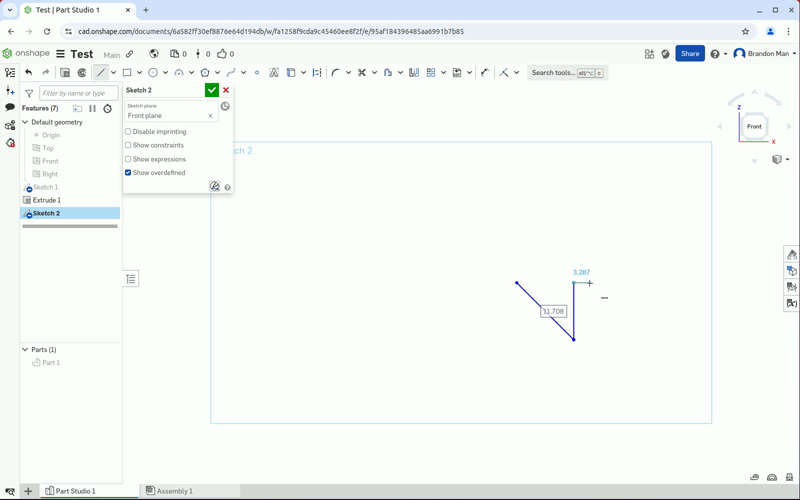
mouse_move(516, 282)
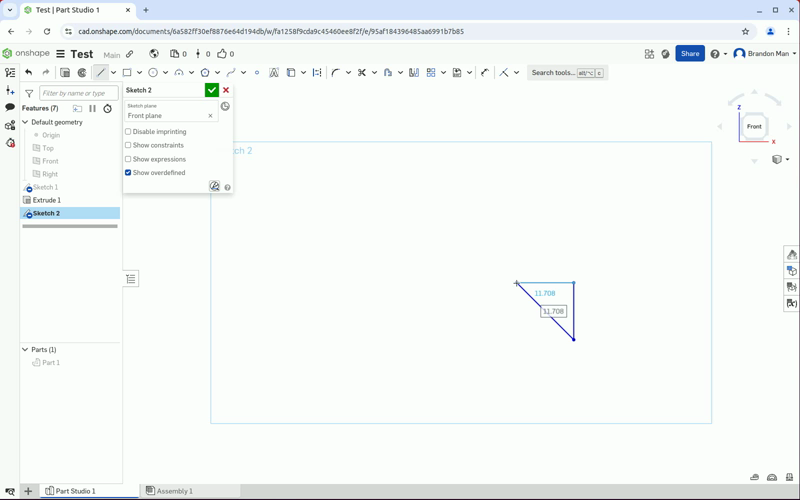
key_up(shift)
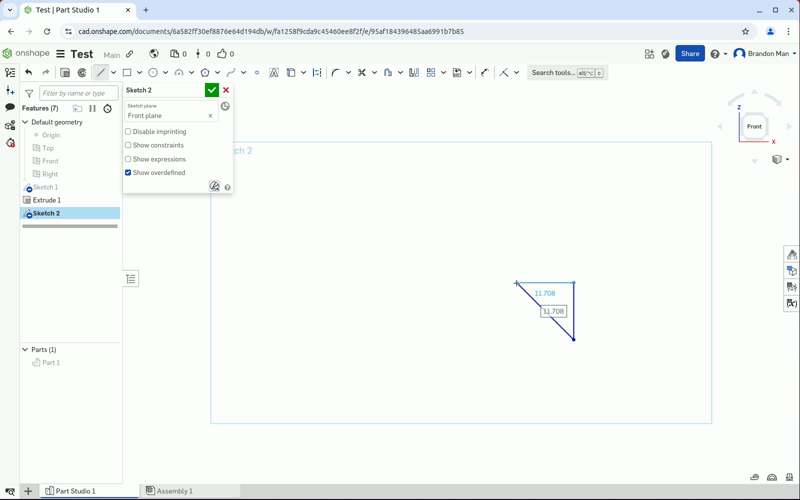
click(516, 282)
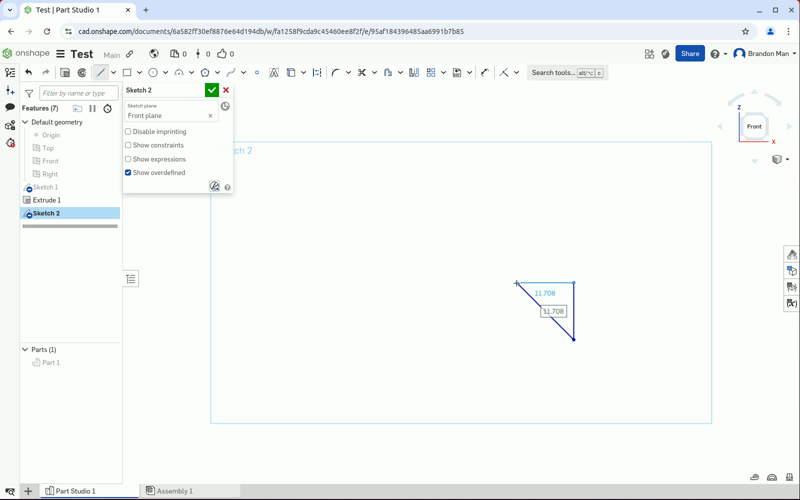
key(esc)
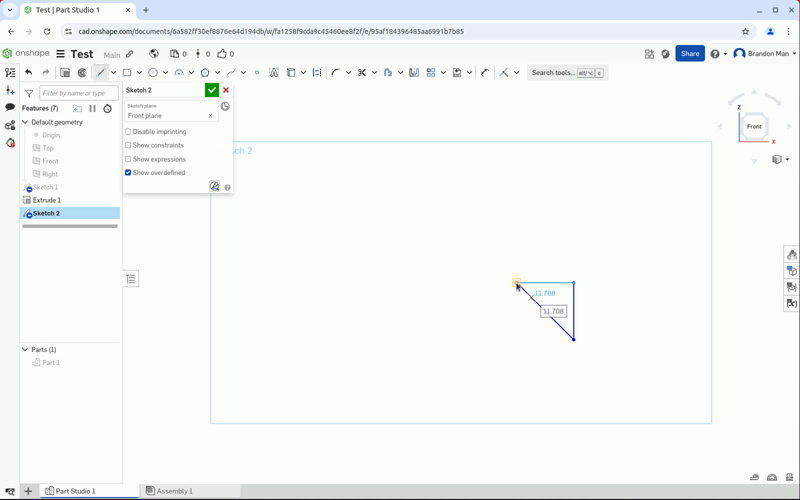
mouse_move(567, 314)
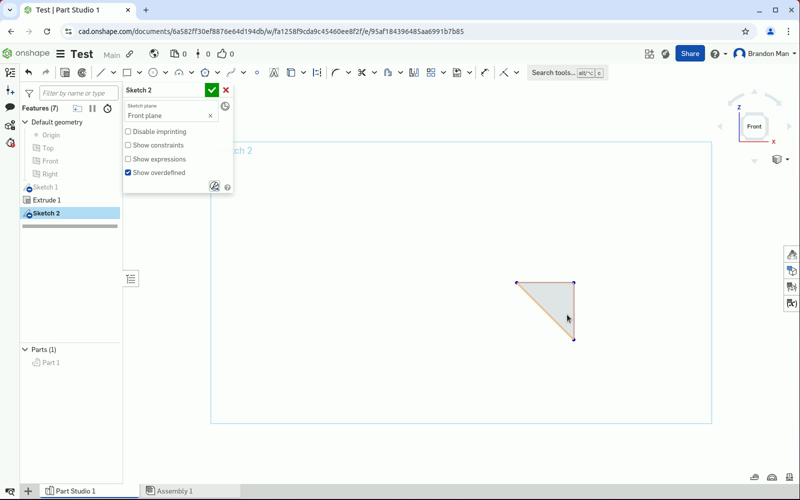
scroll(6)
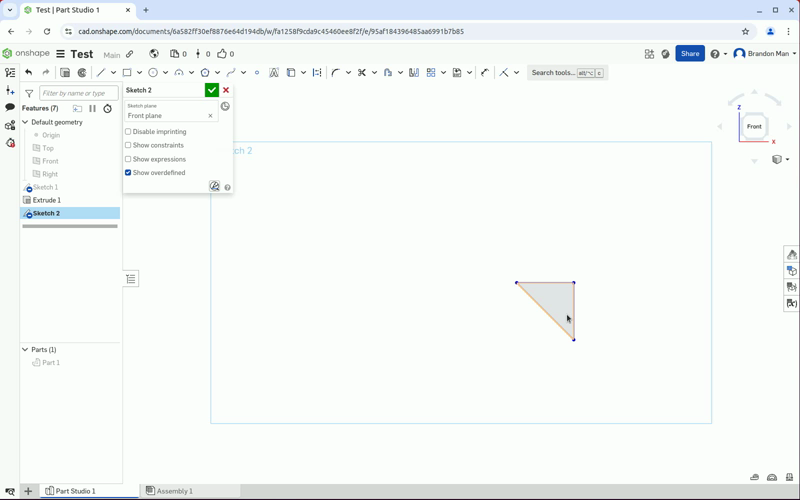
scroll(6)
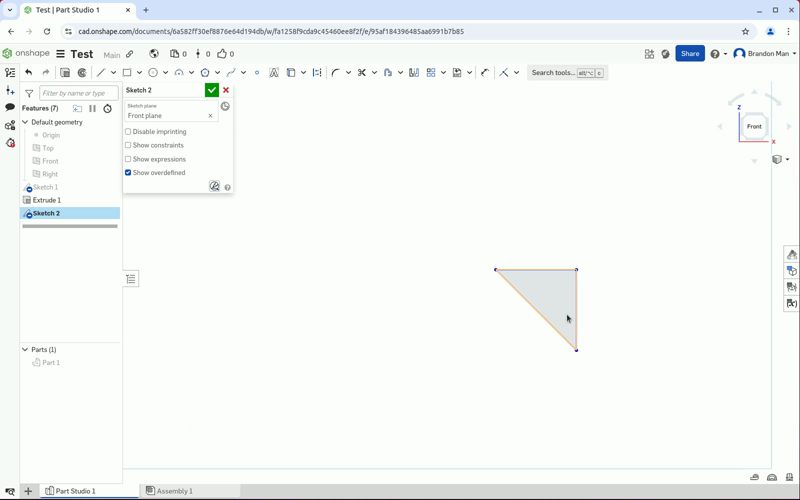
scroll(6)
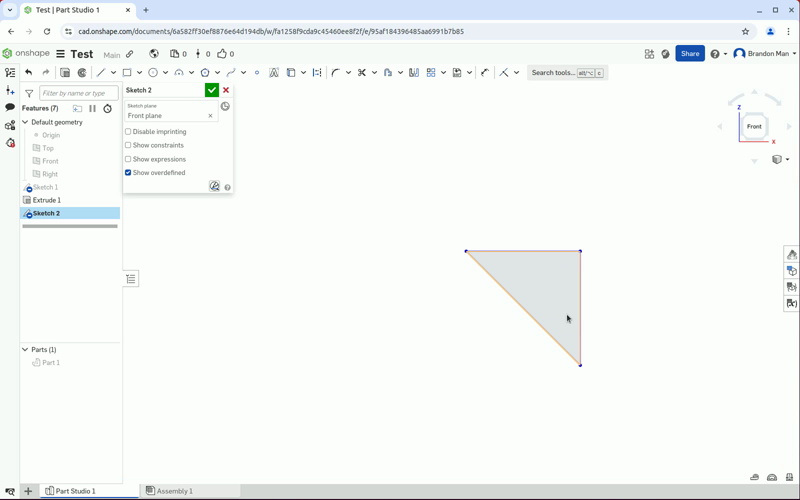
scroll(6)
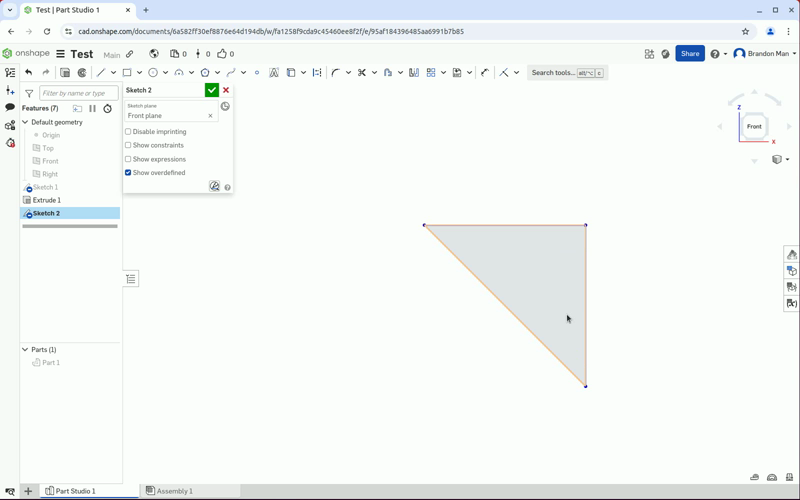
scroll(6)
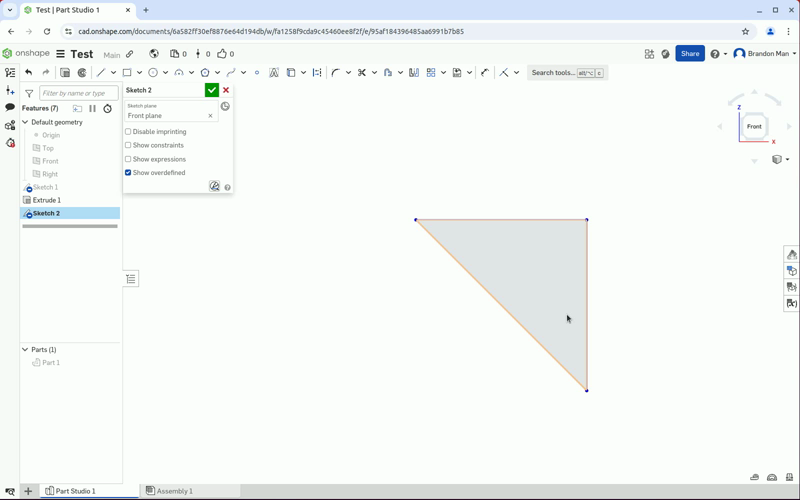
scroll(6)
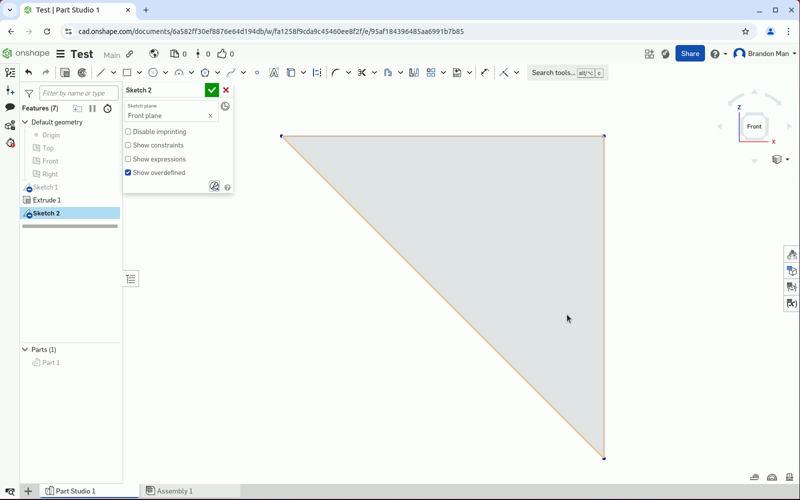
scroll(6)
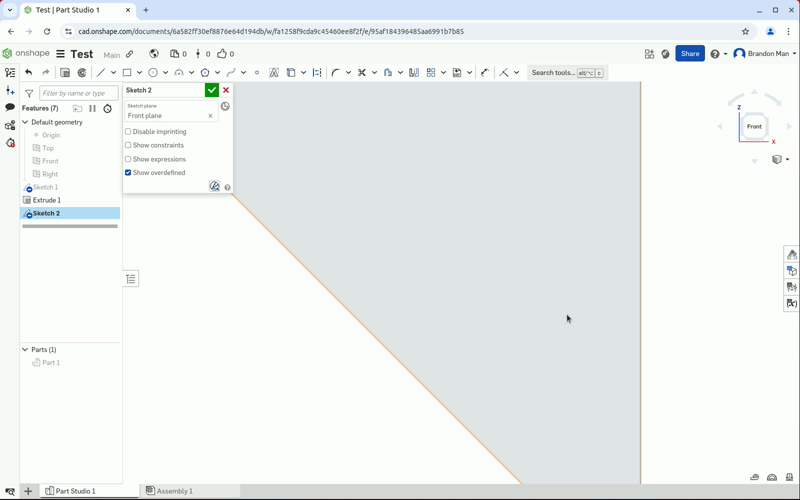
click(567, 314)
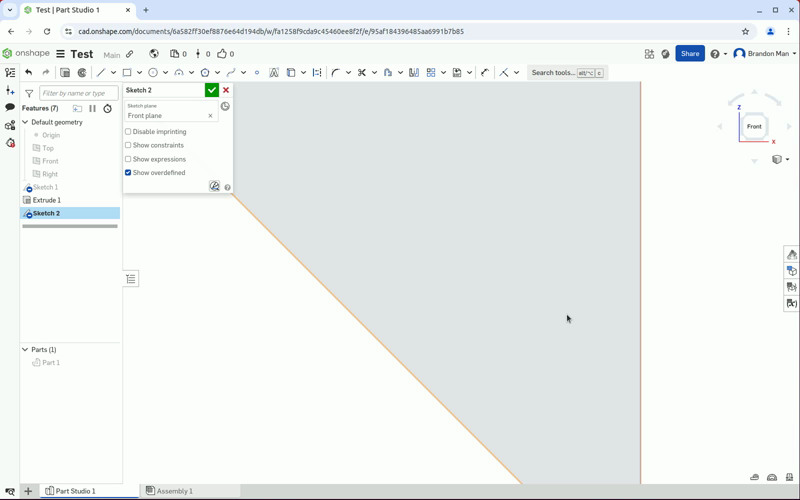
scroll(-6)
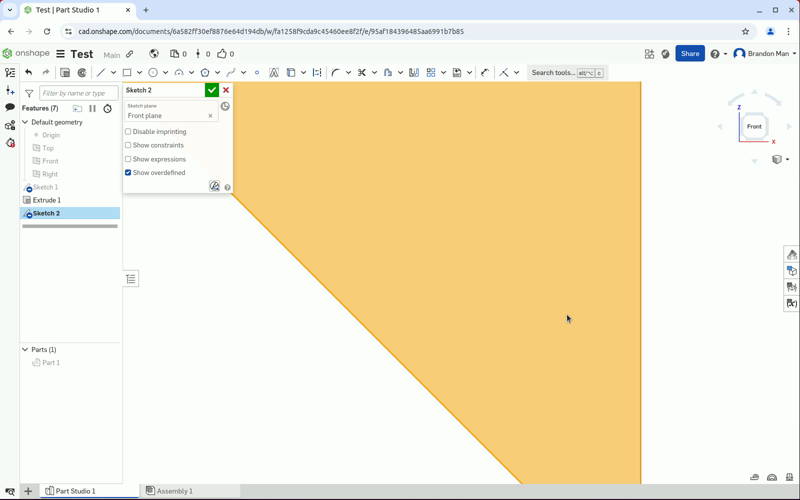
scroll(-6)
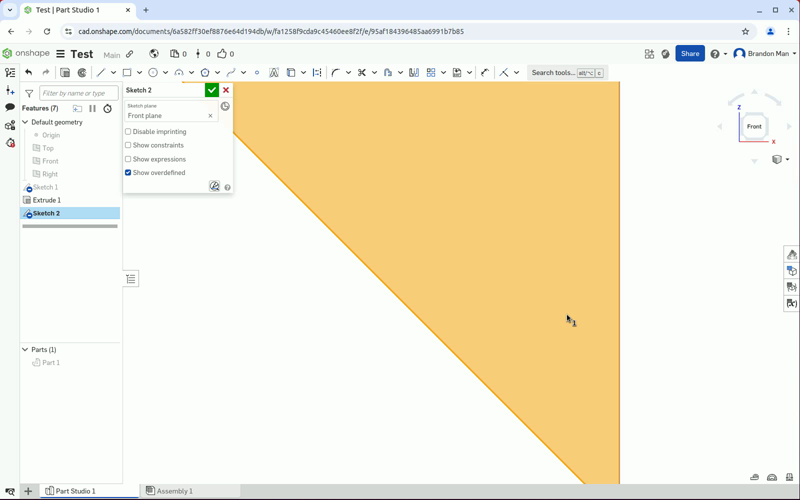
scroll(-6)
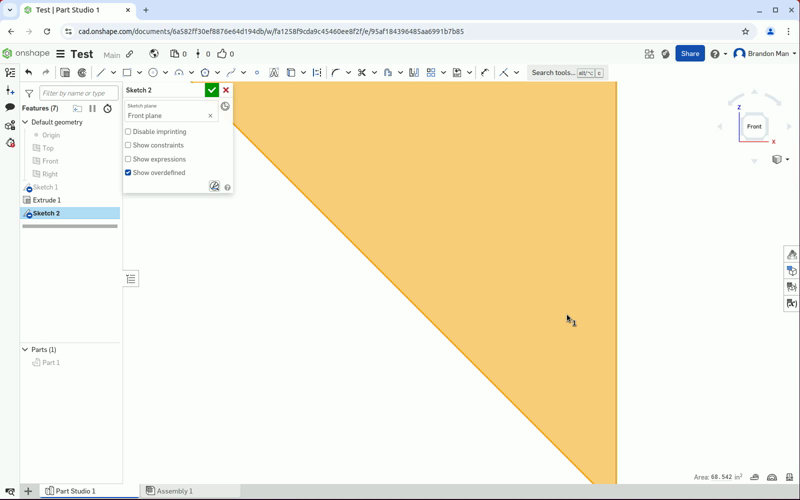
scroll(-6)
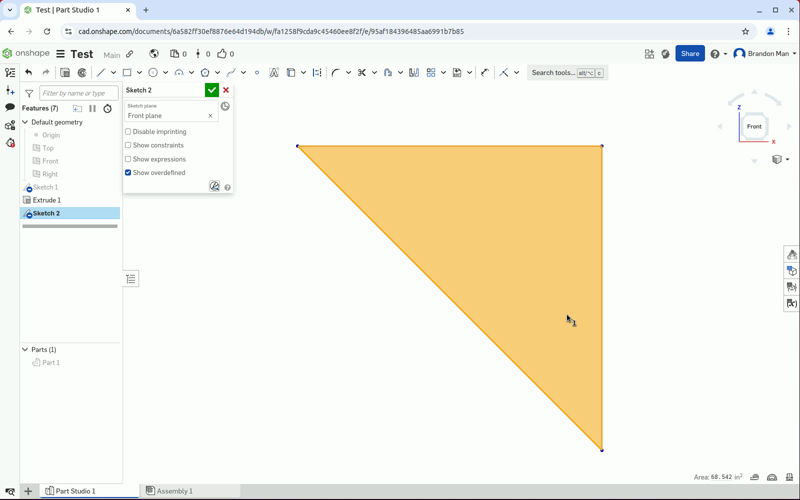
scroll(-6)
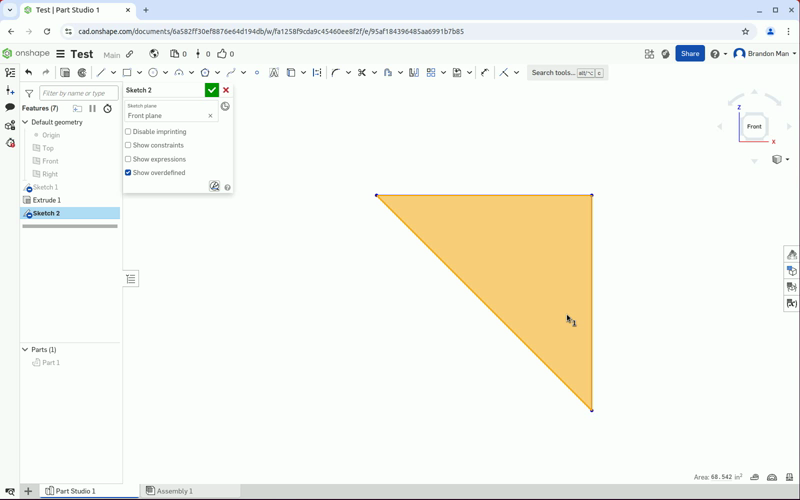
scroll(-6)
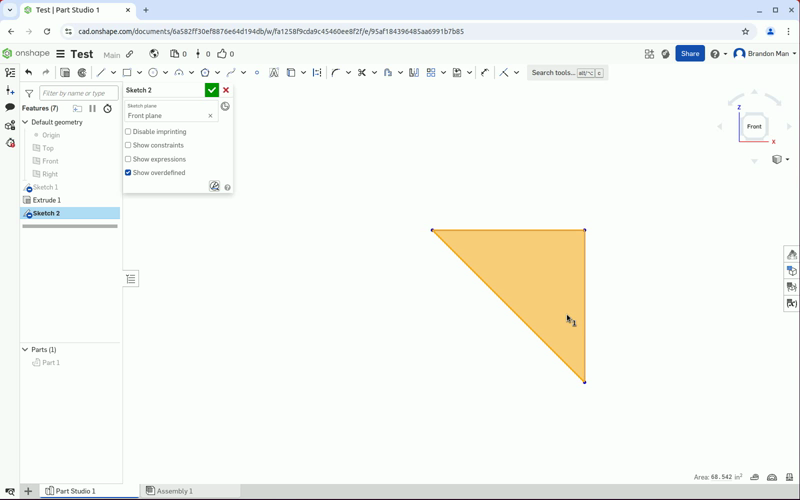
scroll(-6)
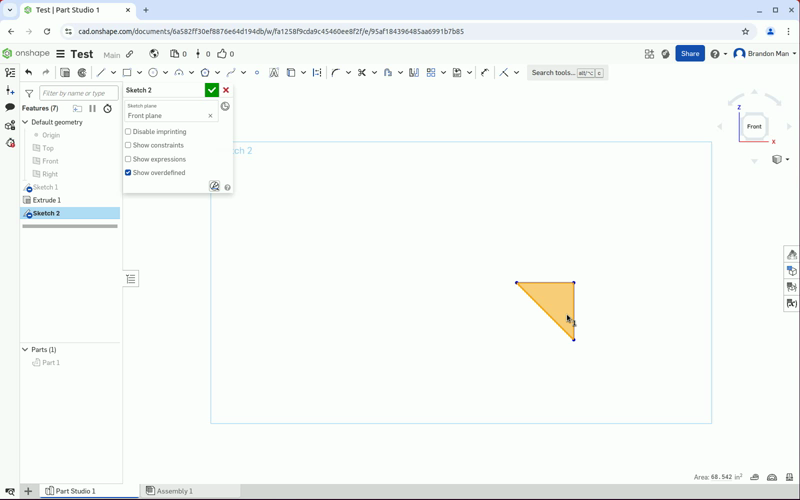
mouse_move(73, 352)
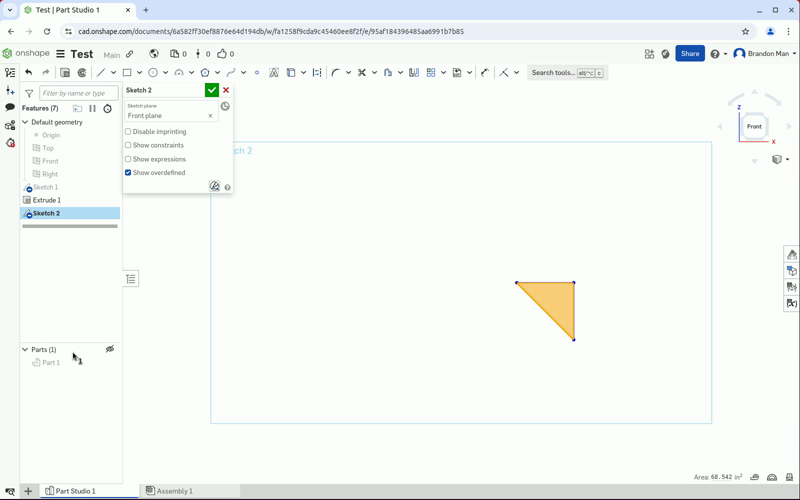
key(shift+y)
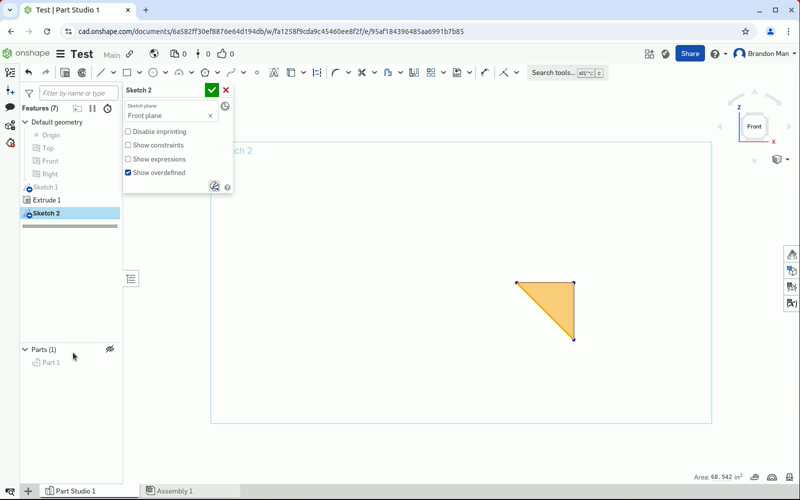
key(shift+e)
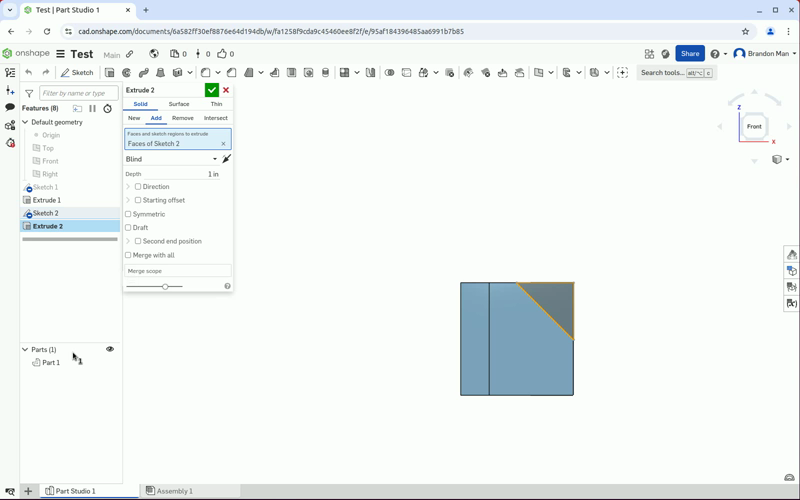
mouse_move(143, 106)
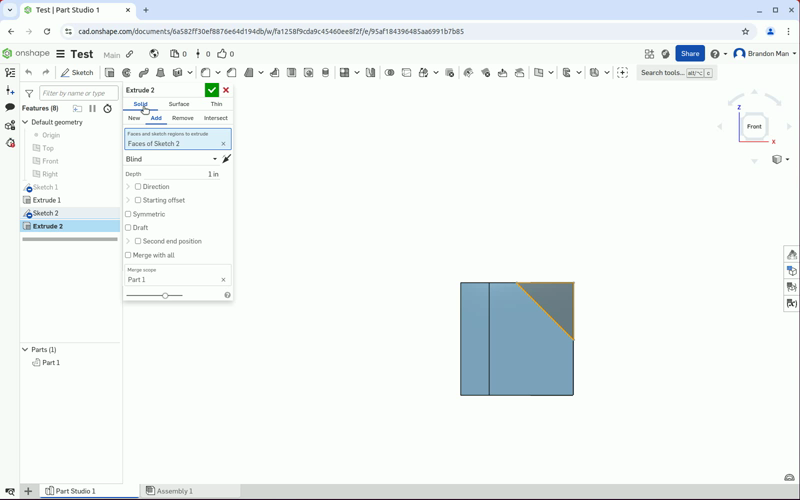
click(143, 106)
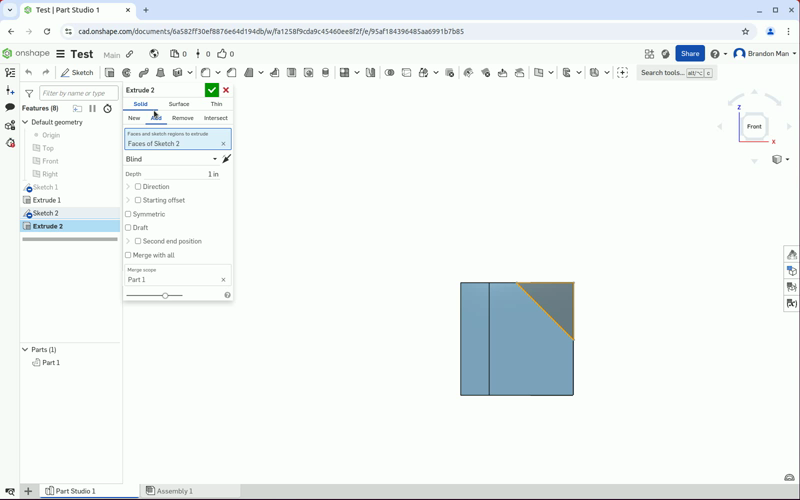
mouse_move(186, 120)
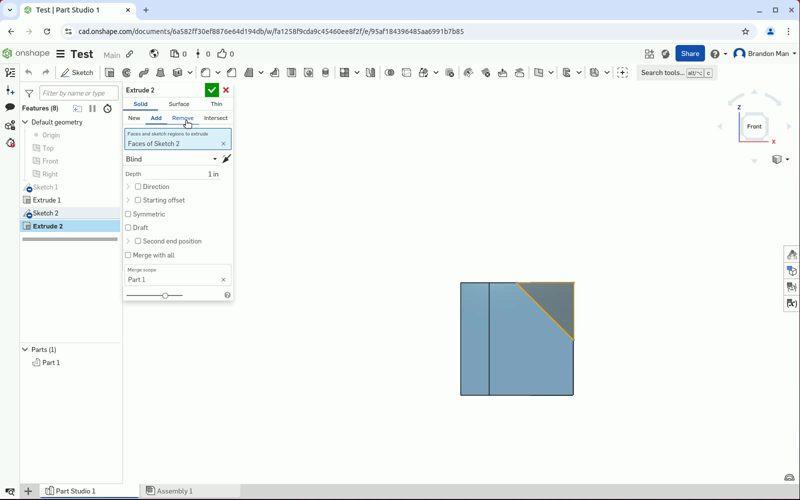
click(186, 120)
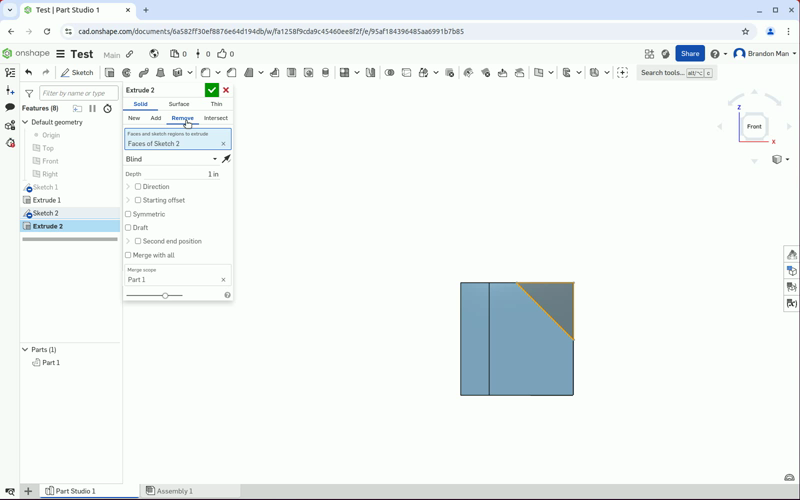
key(tab, 4)
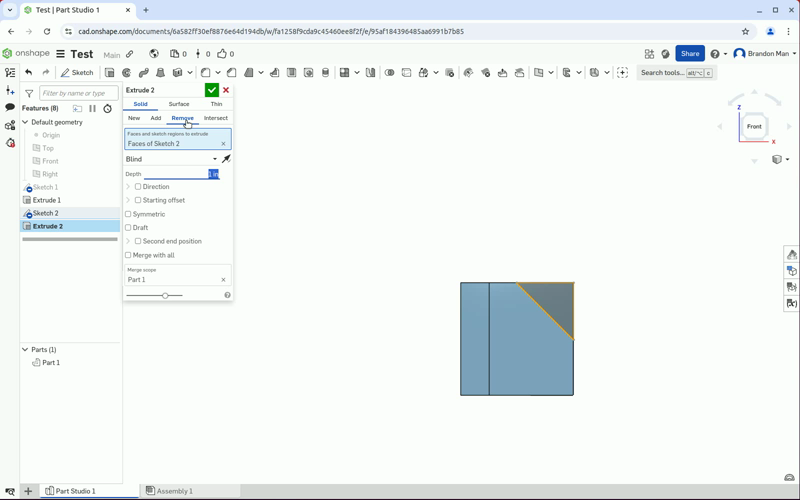
text(23.108)
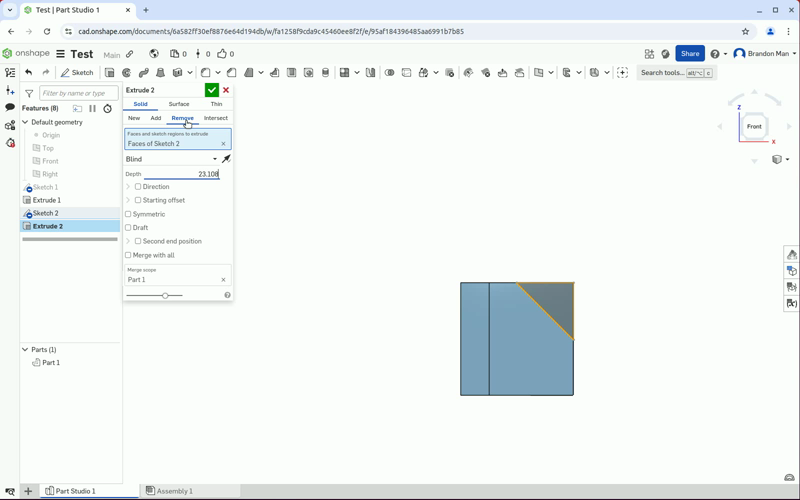
key(tab, 3)
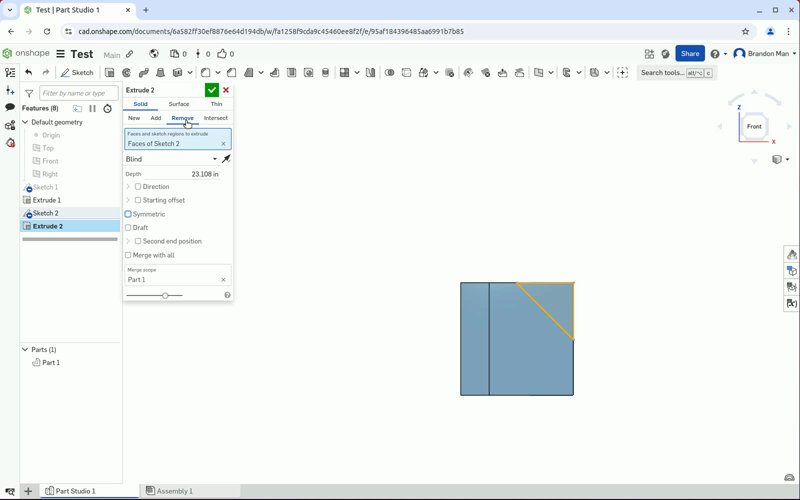
key(space)
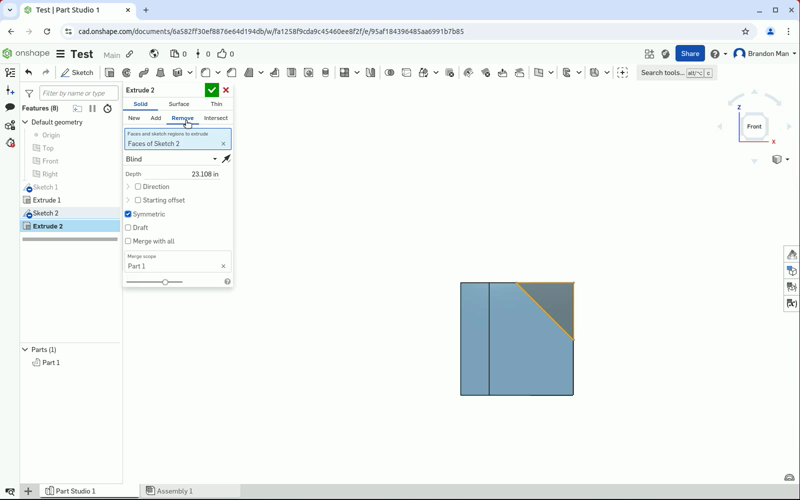
key(tab, 2)
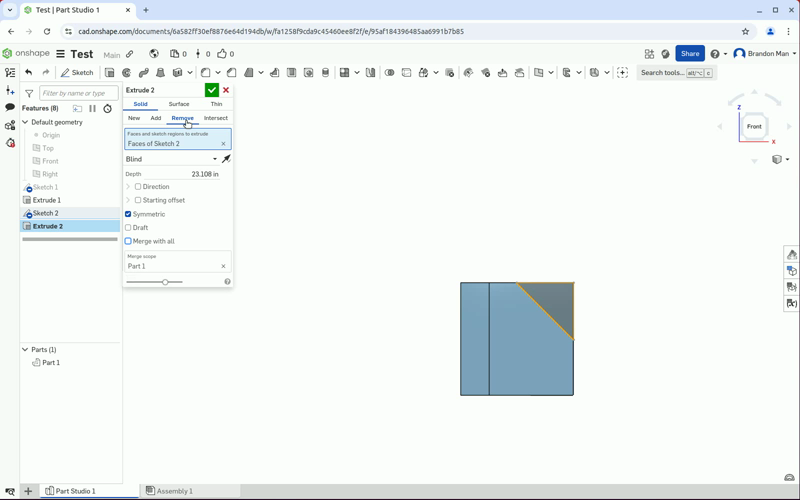
key(space)
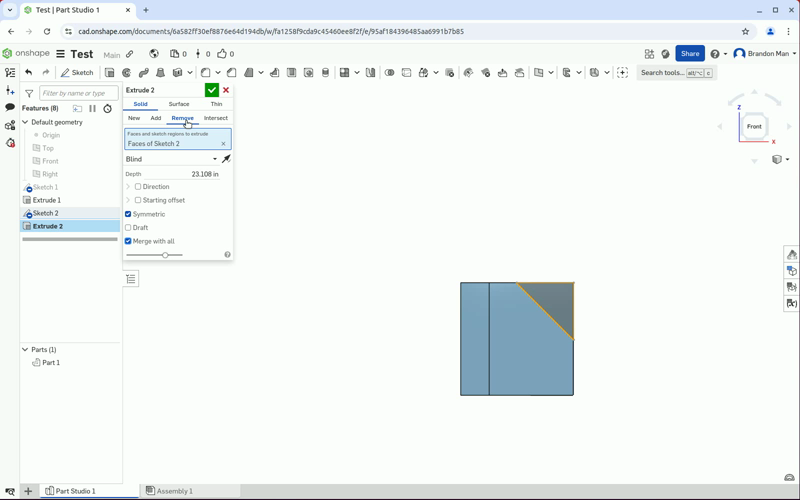
key(enter)
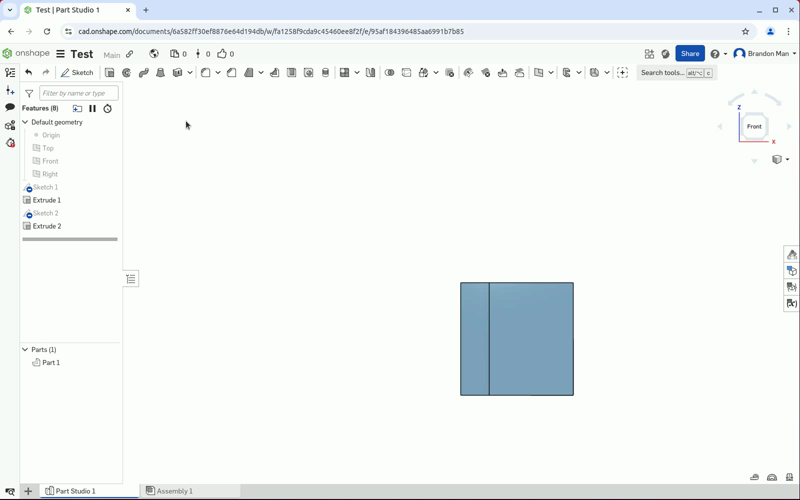
key(shift+h)
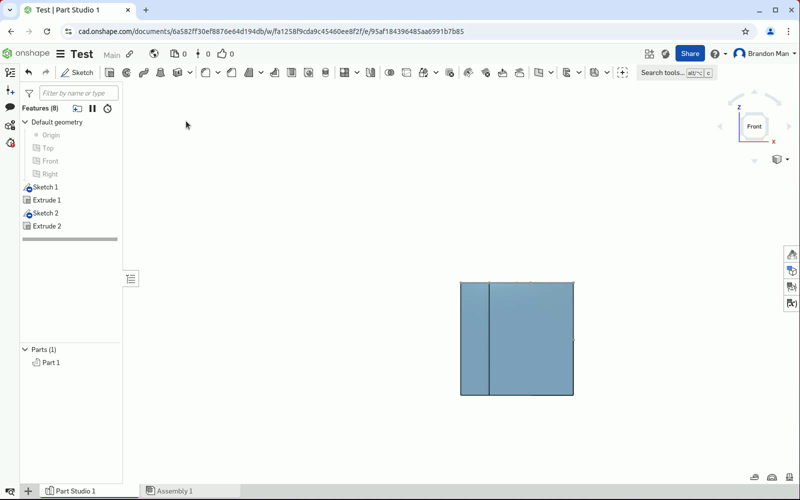
key(shift+h)
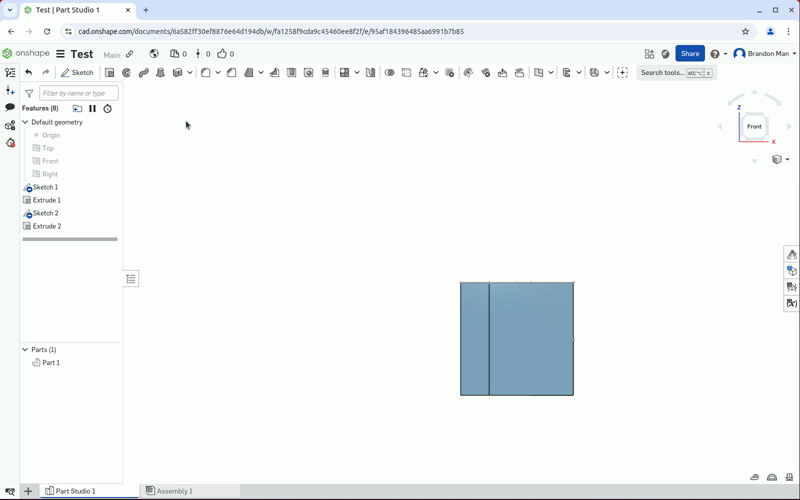
key(shift+7)
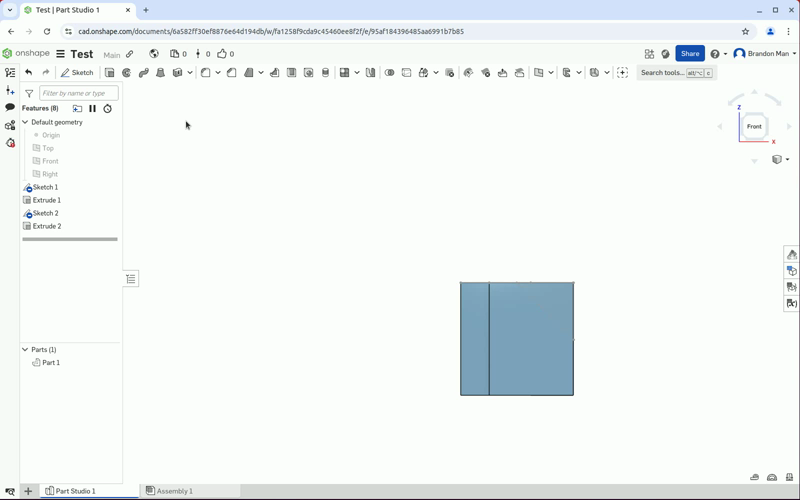
key(left, 2)
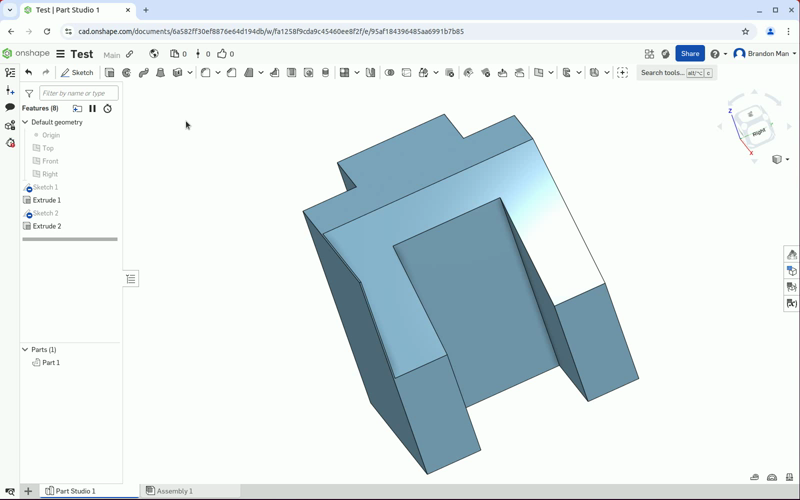
key(down, 2)
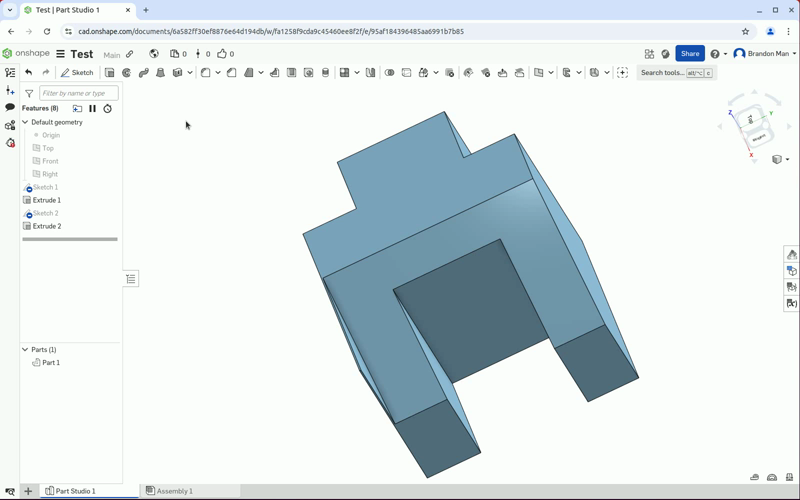
key(up, 2)
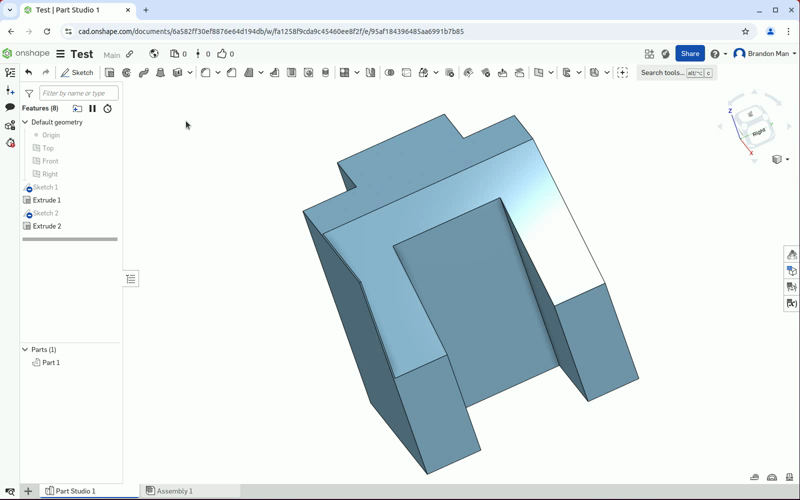
key(right, 2)
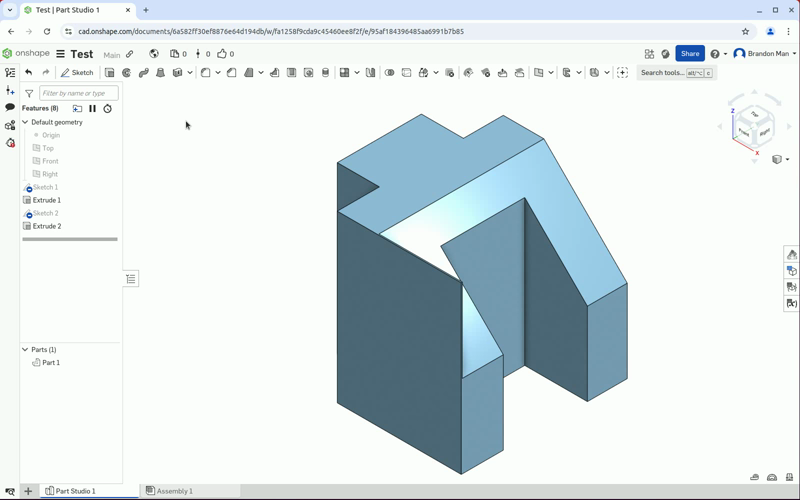
mouse_move(73, 189)
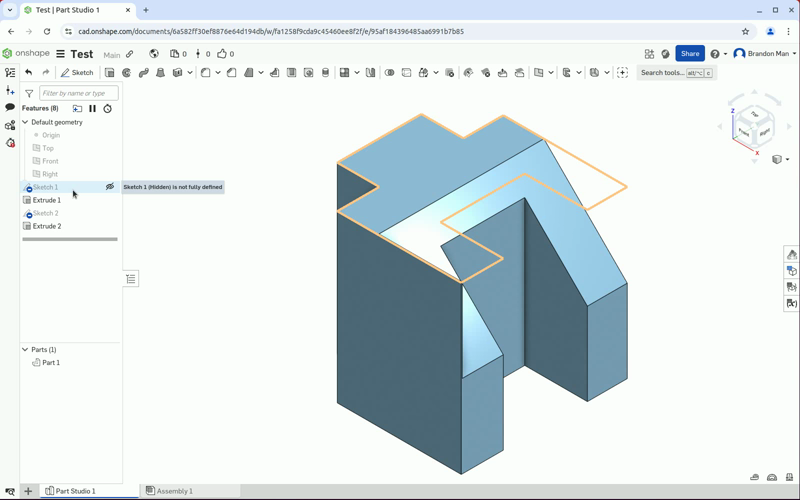
click(73, 189)